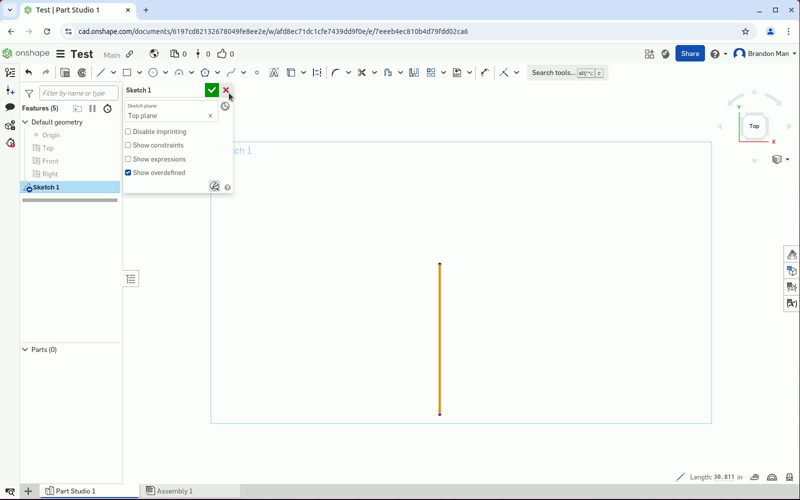
key(shift+h)
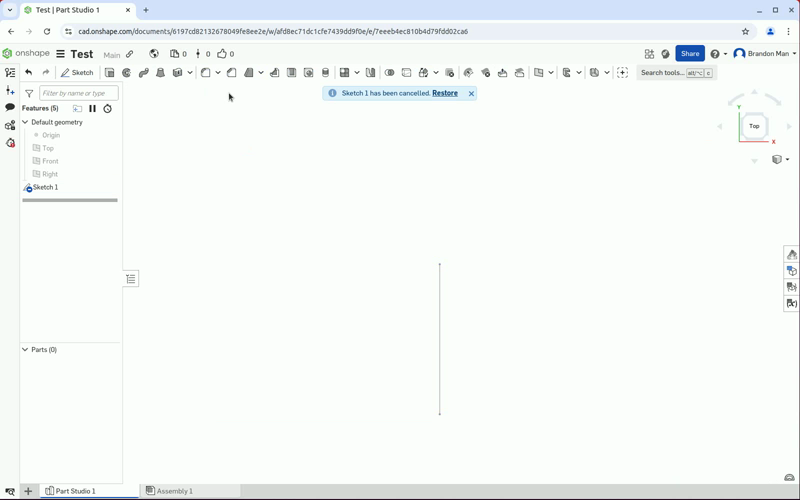
key(shift+s)
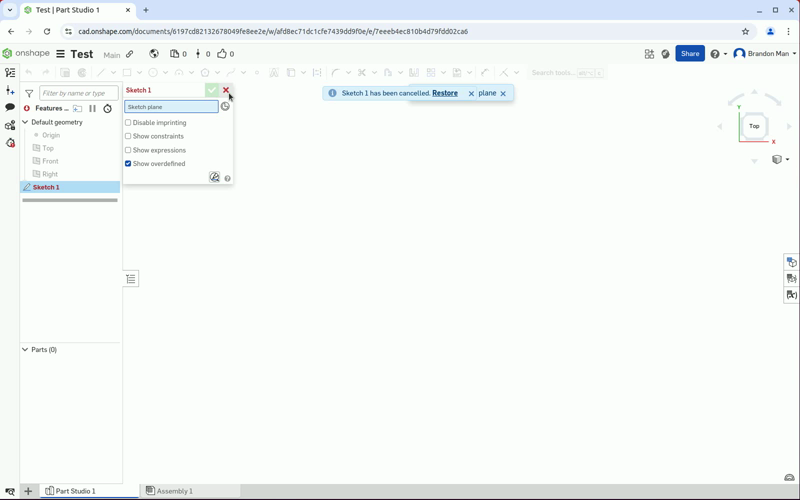
mouse_move(73, 150)
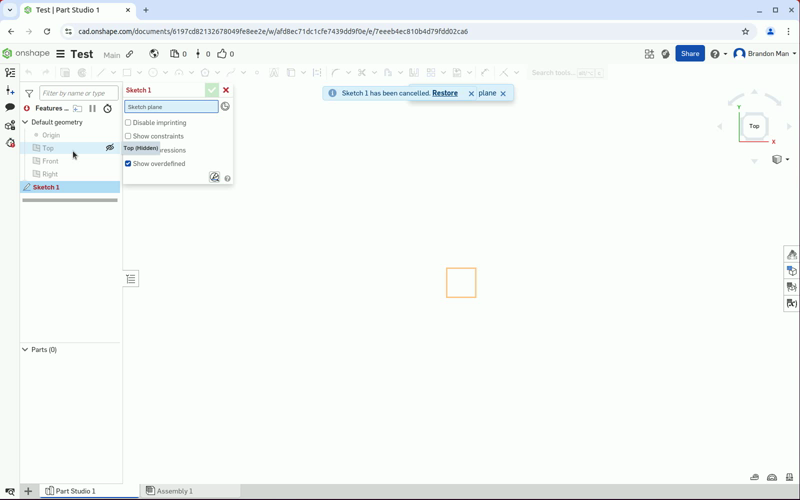
click(73, 150)
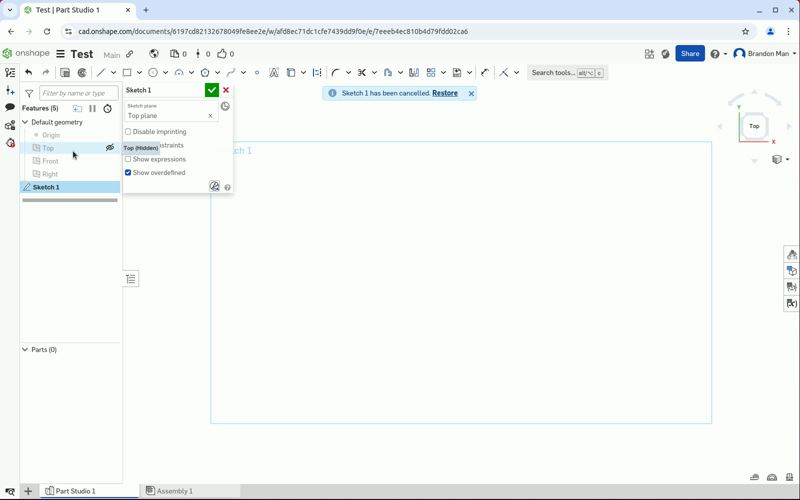
mouse_move(73, 352)
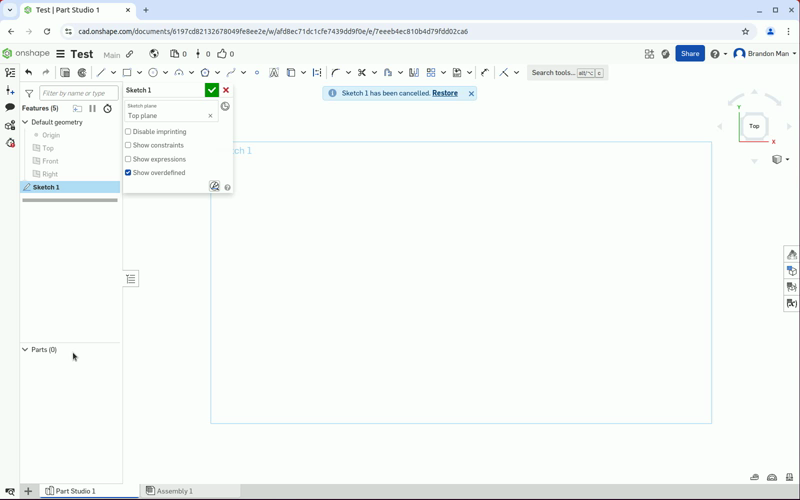
key(y)
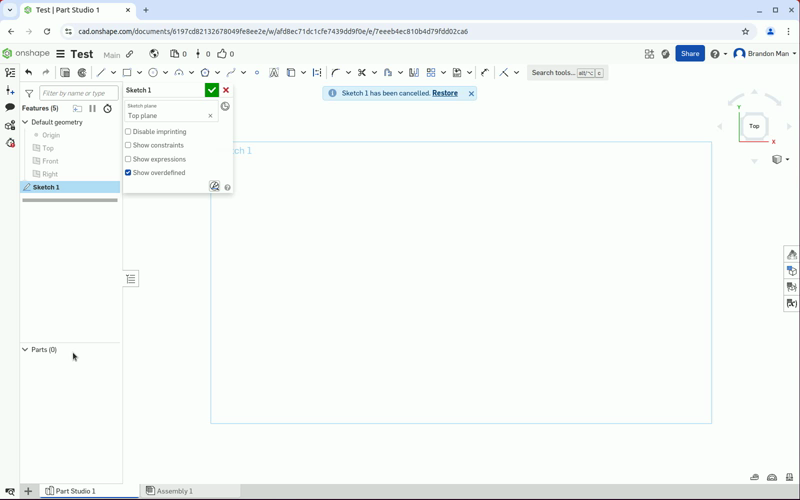
key(l)
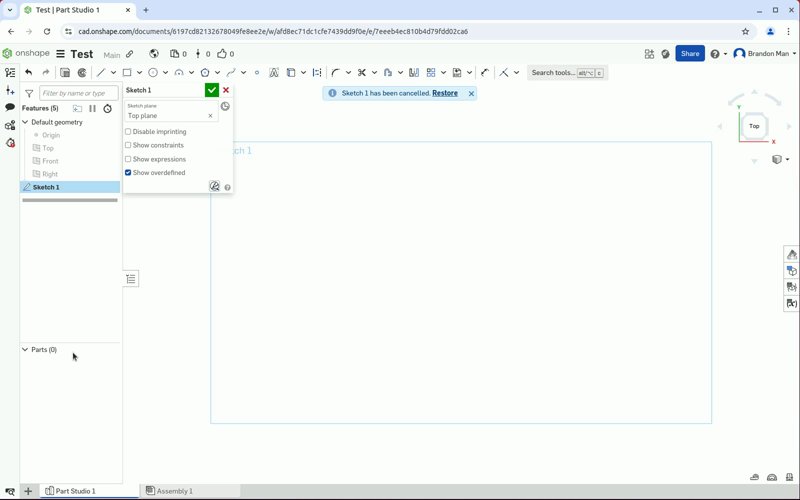
key_down(shift)
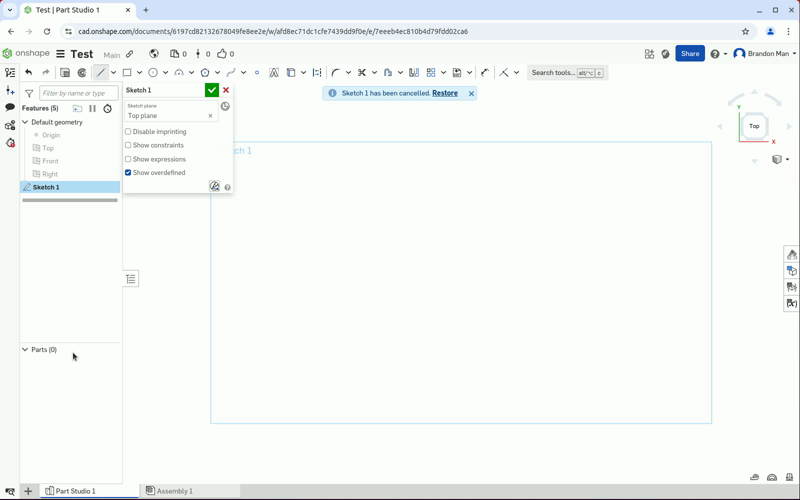
mouse_move(349, 304)
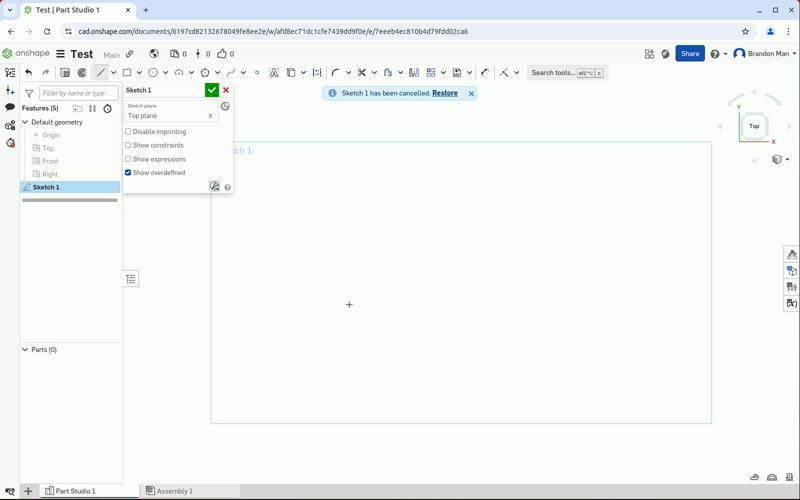
click(349, 304)
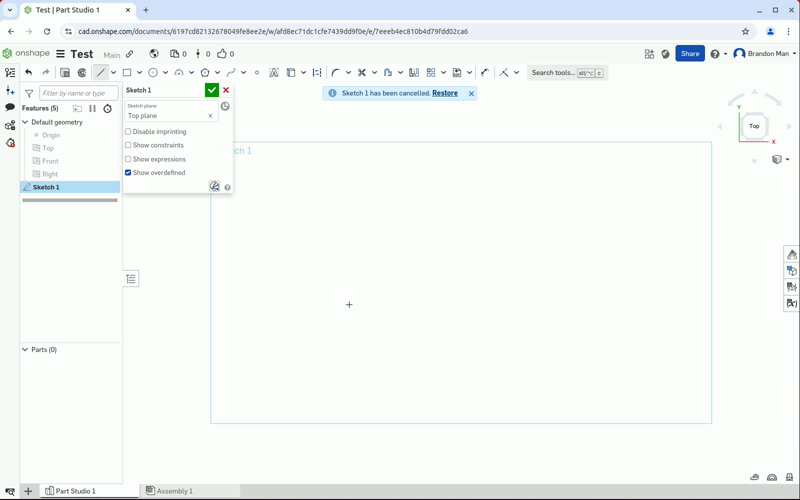
key_up(shift)
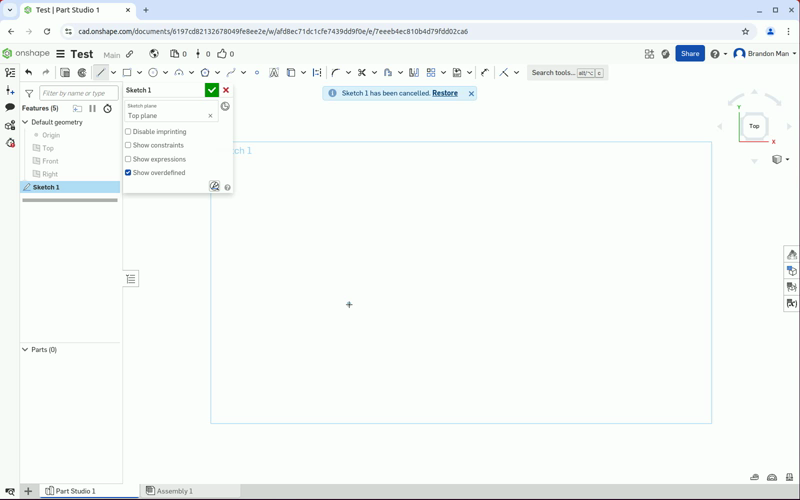
key_down(shift)
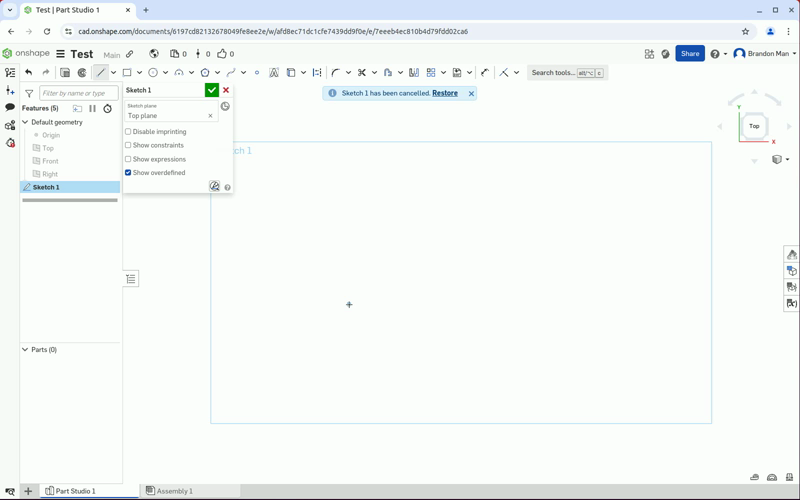
mouse_move(446, 393)
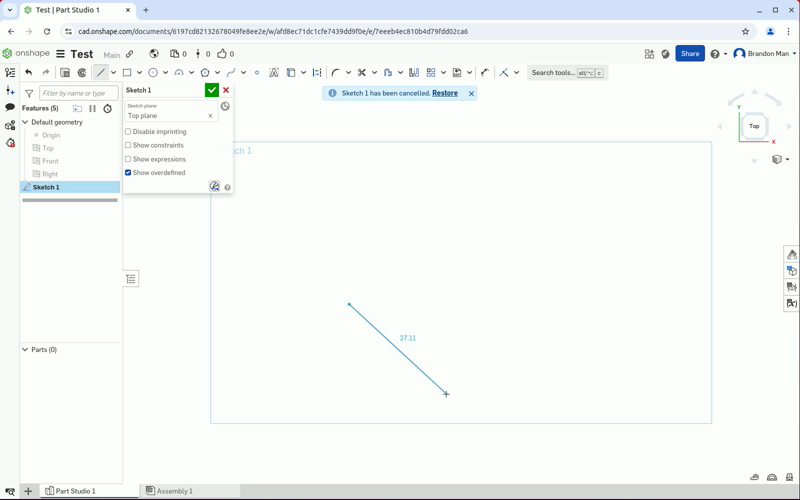
click(446, 393)
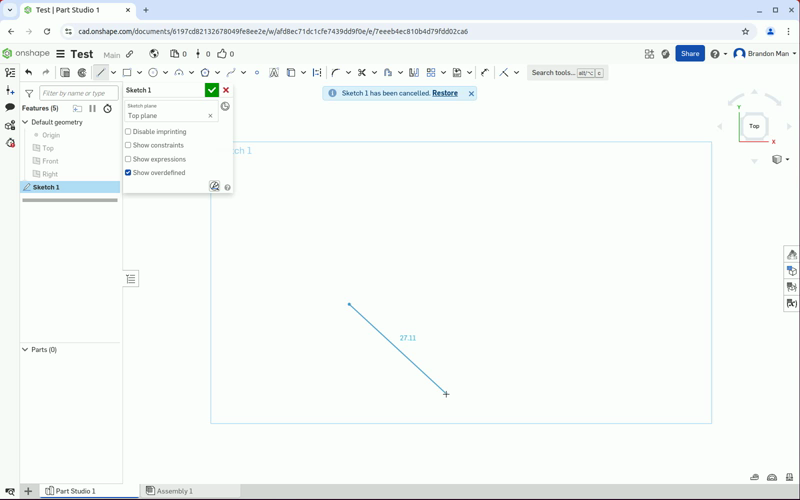
key_up(shift)
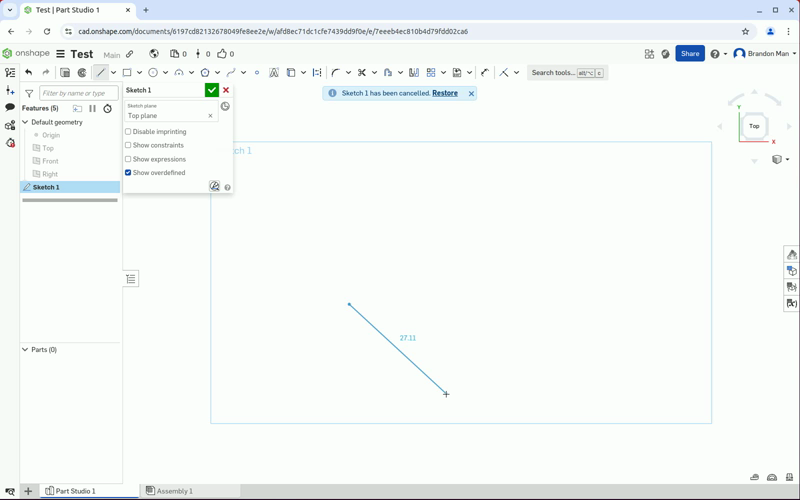
key_down(shift)
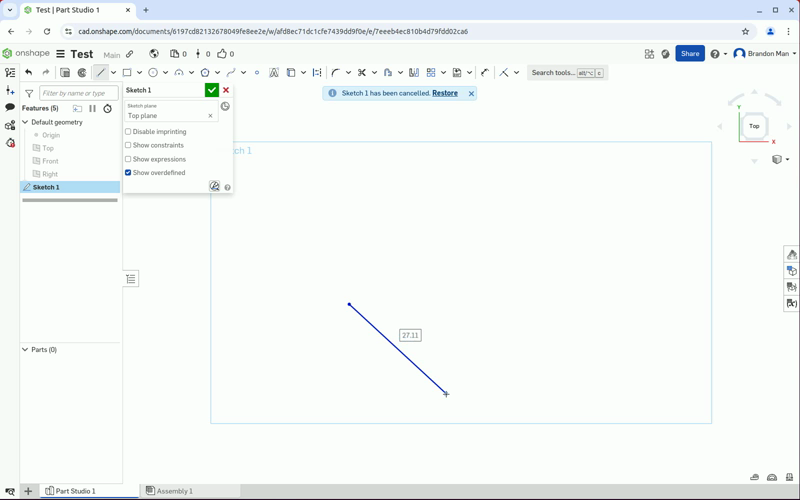
mouse_move(562, 330)
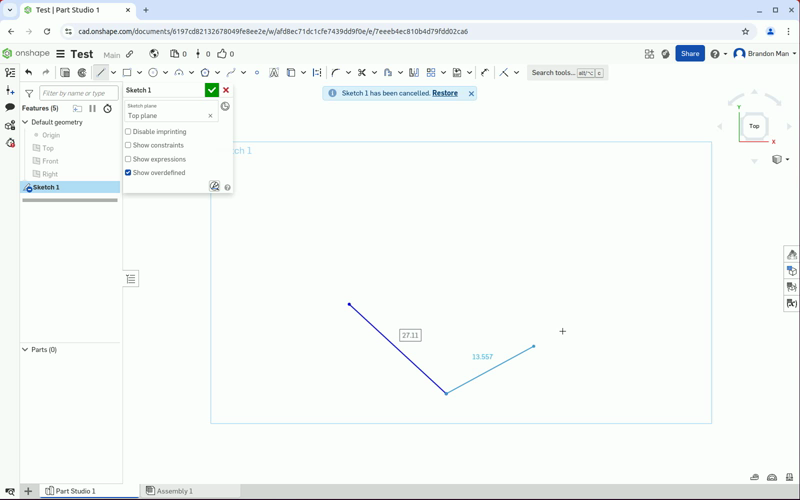
click(562, 330)
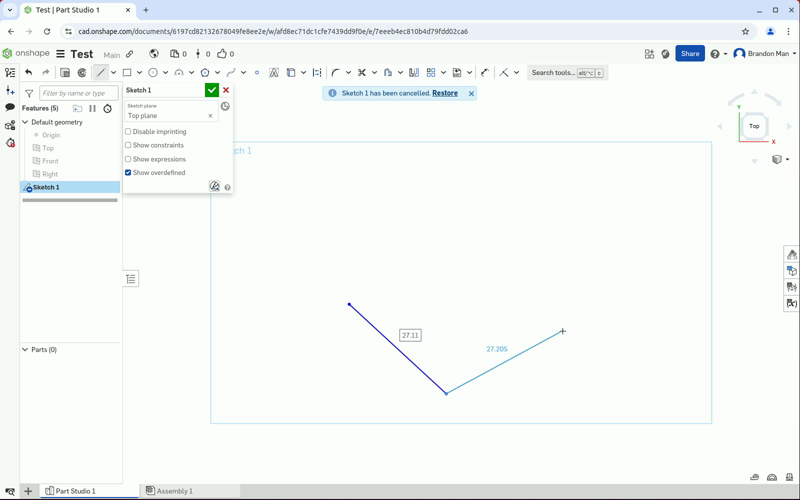
key_up(shift)
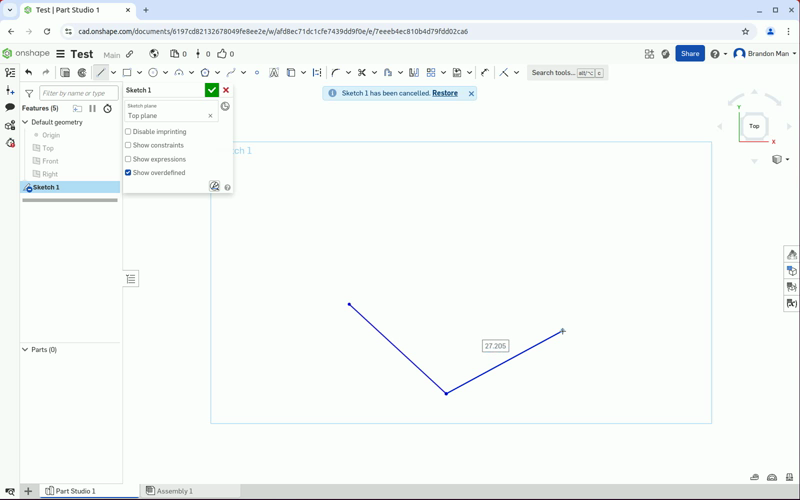
key_down(shift)
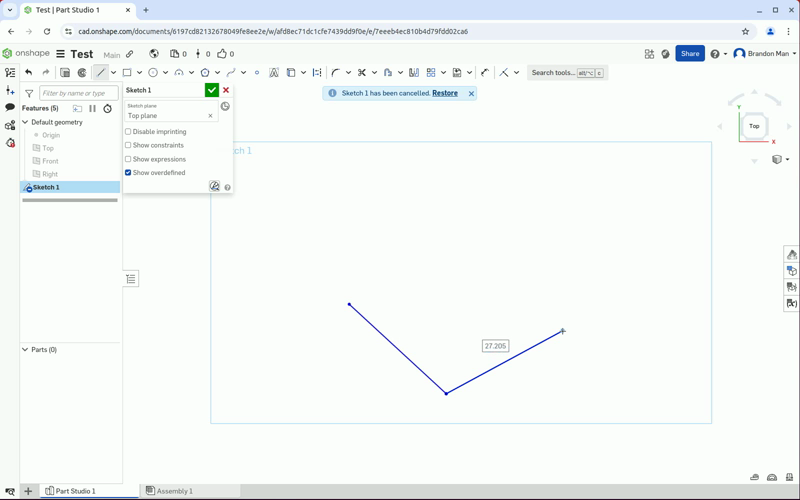
mouse_move(538, 200)
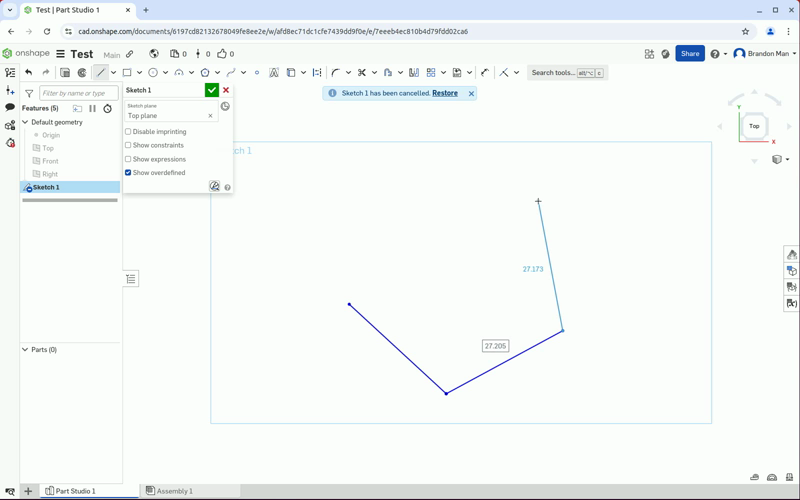
click(538, 200)
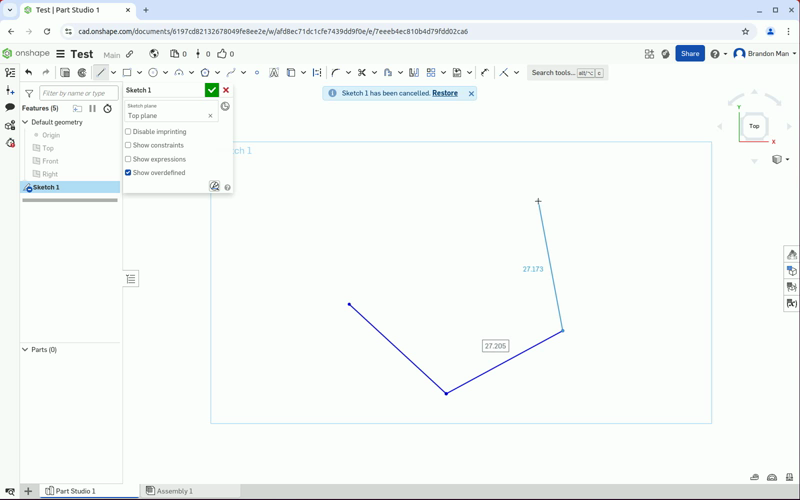
key_up(shift)
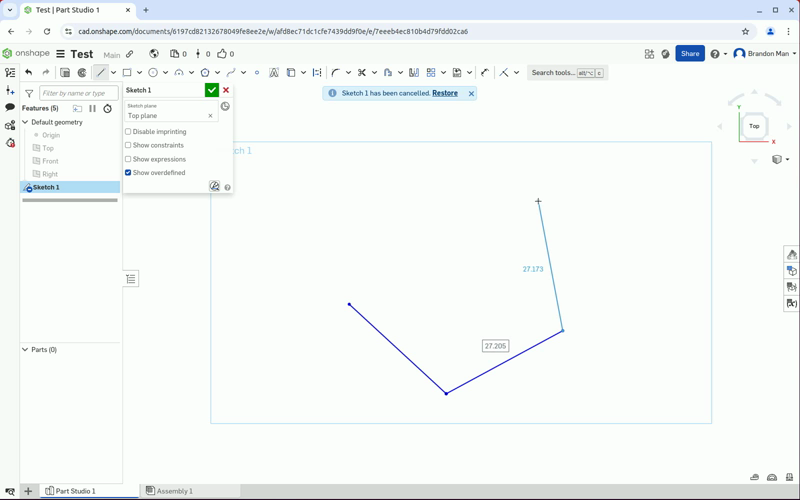
key_down(shift)
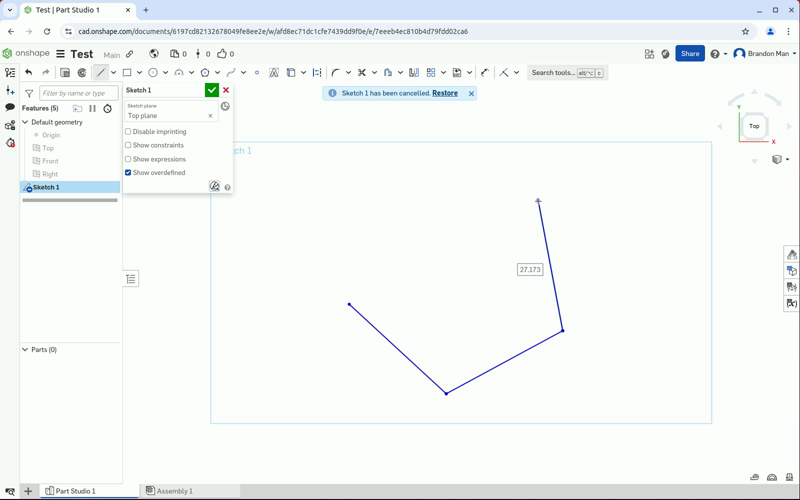
mouse_move(405, 182)
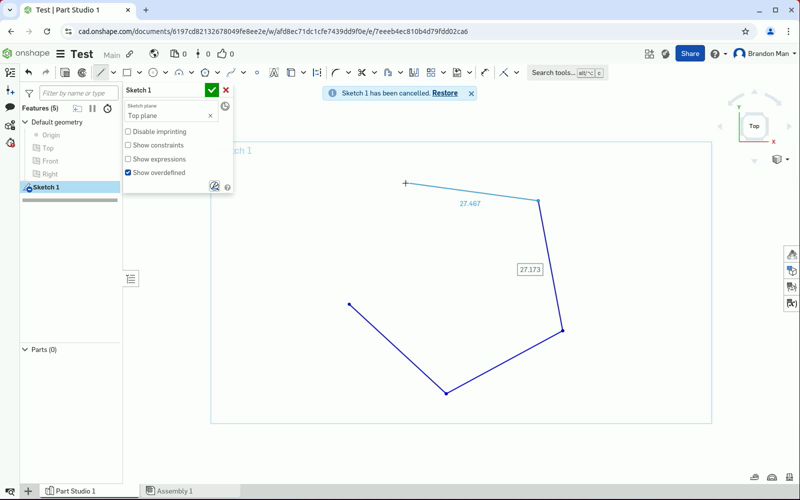
click(405, 182)
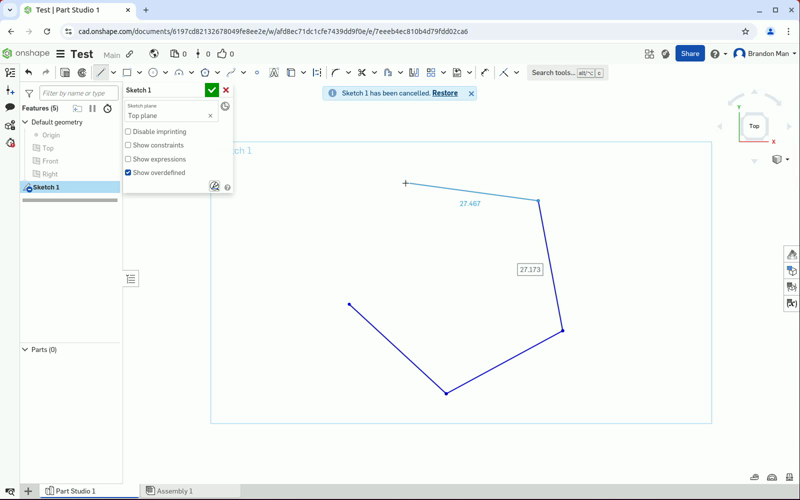
key_up(shift)
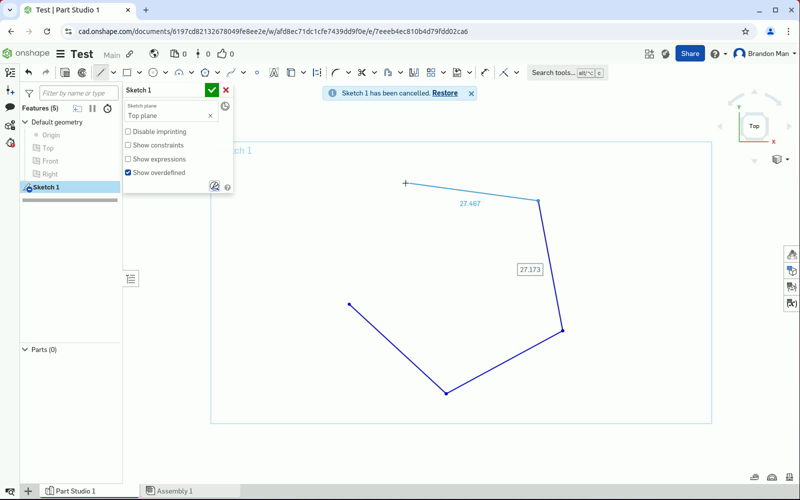
key_down(shift)
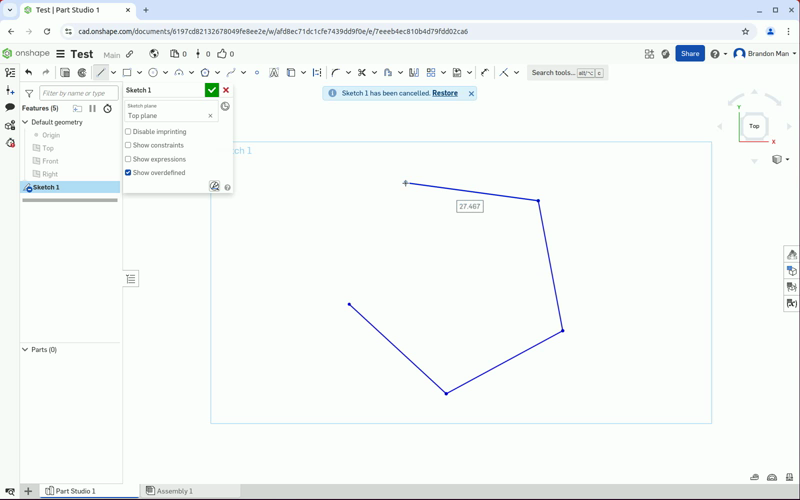
mouse_move(349, 304)
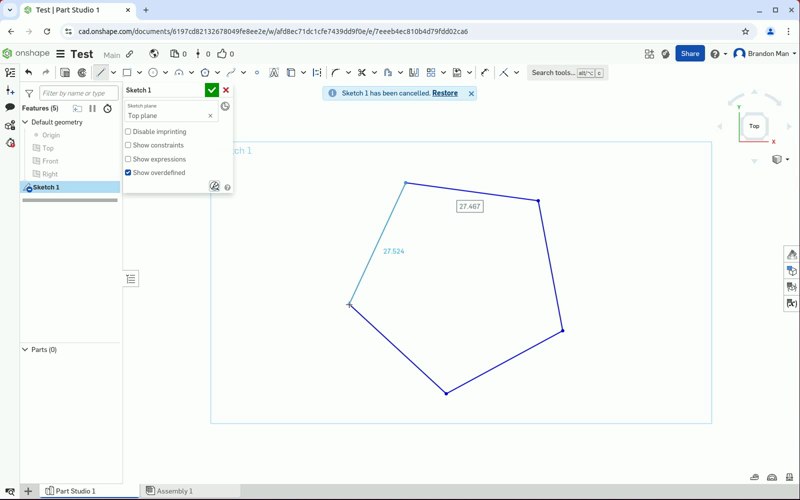
key_up(shift)
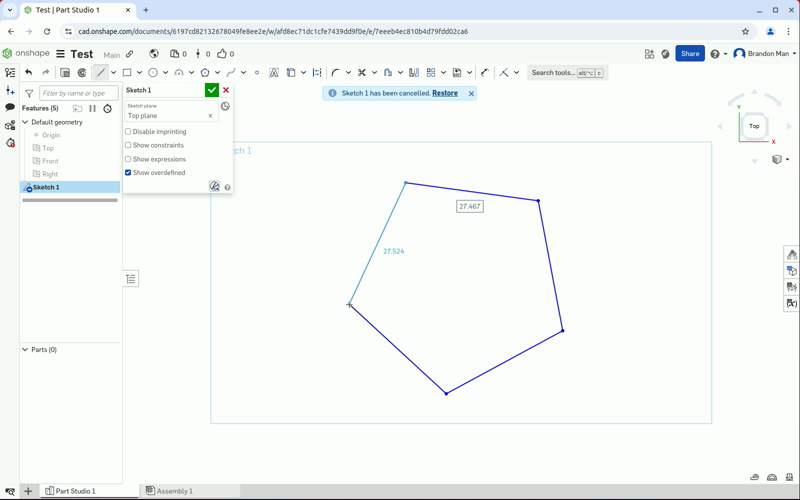
click(349, 304)
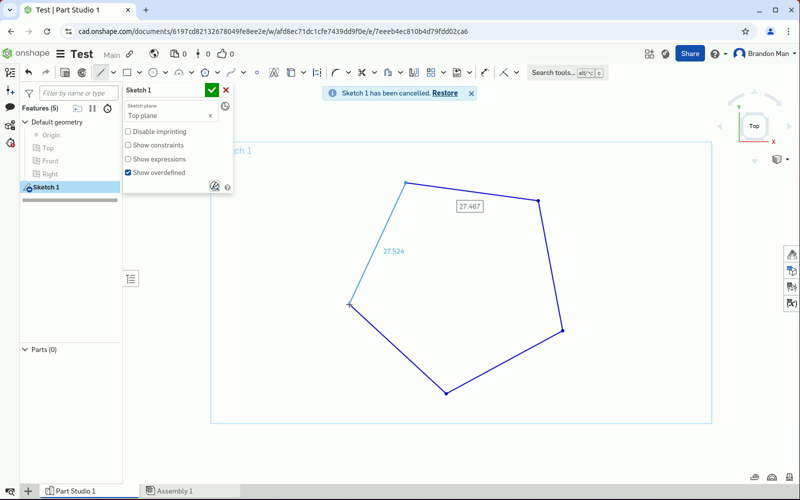
key(esc)
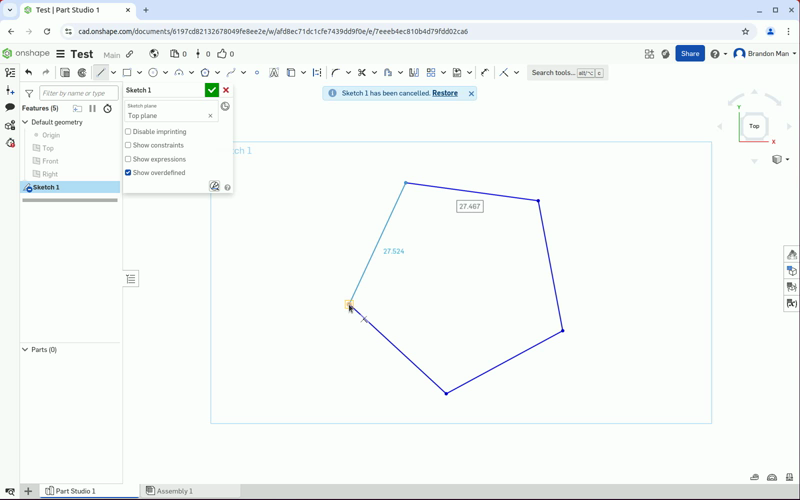
mouse_move(493, 218)
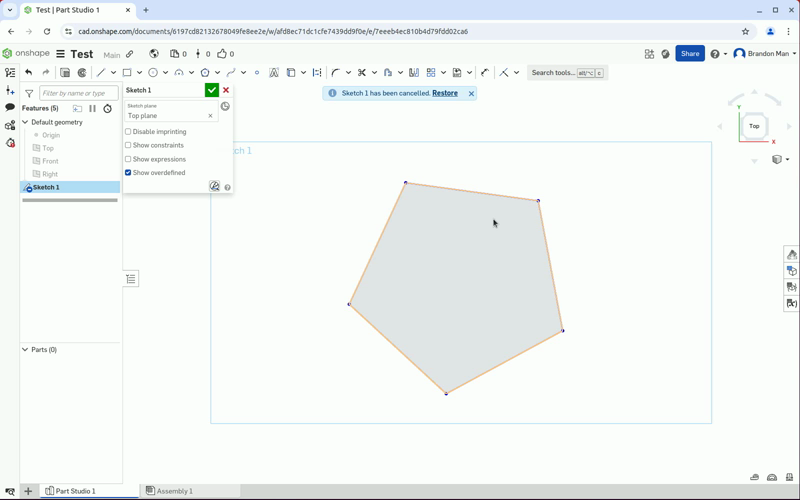
click(493, 218)
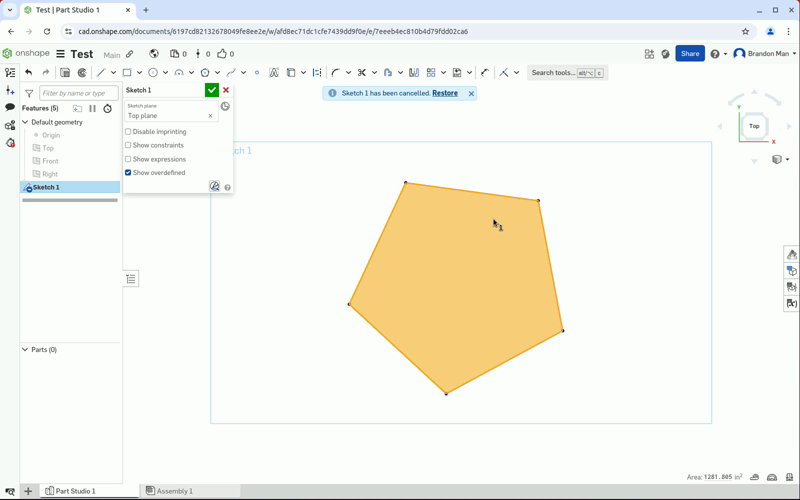
mouse_move(73, 352)
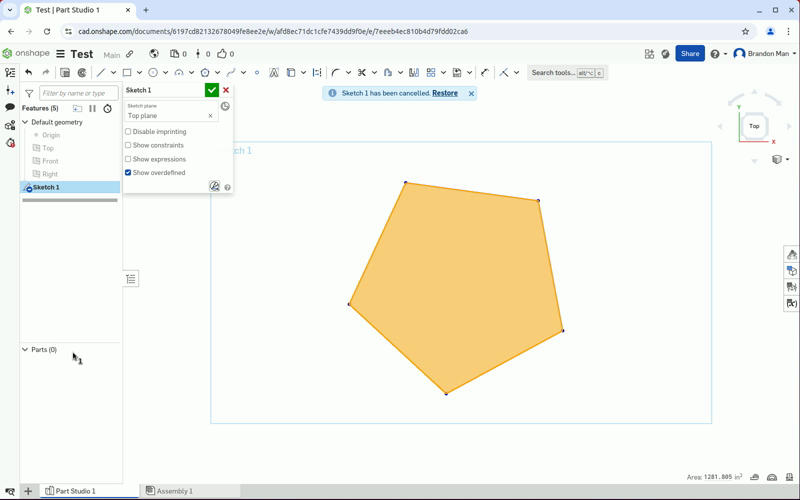
key(shift+y)
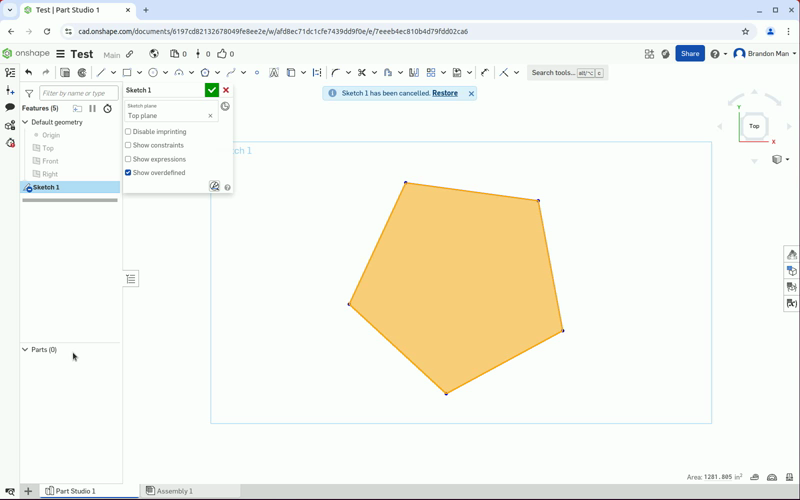
key(shift+e)
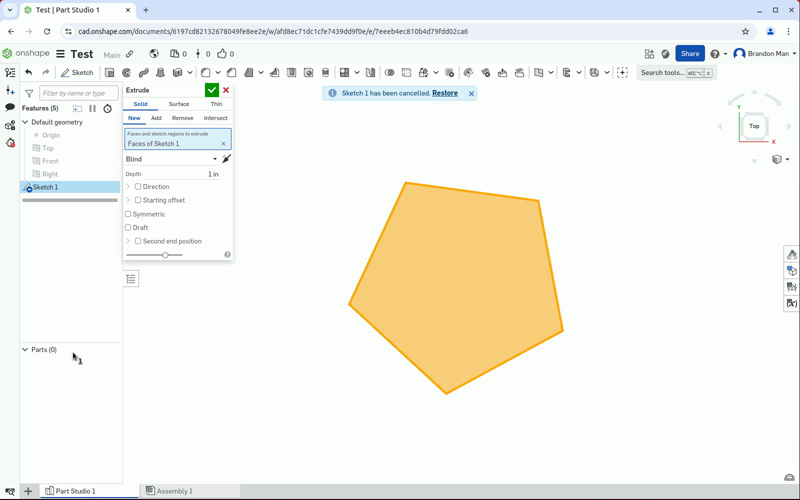
mouse_move(143, 106)
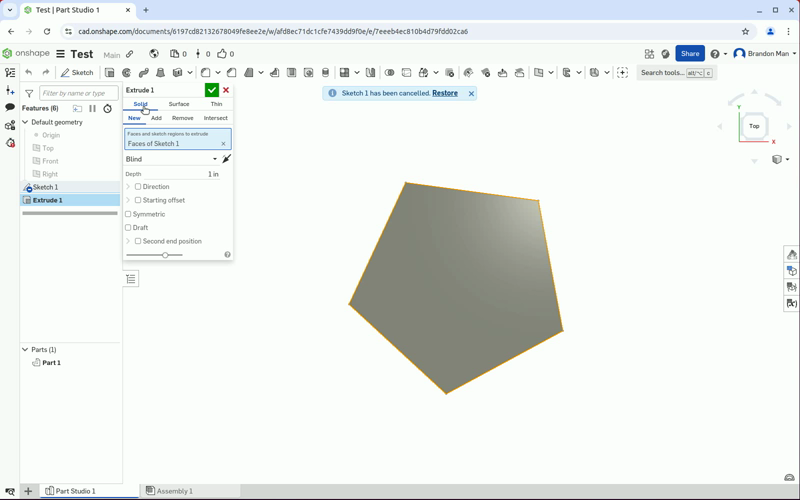
click(143, 106)
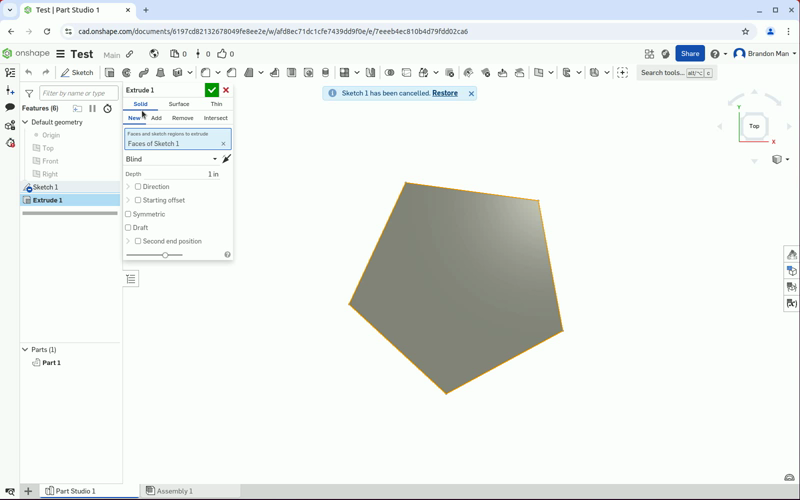
mouse_move(137, 120)
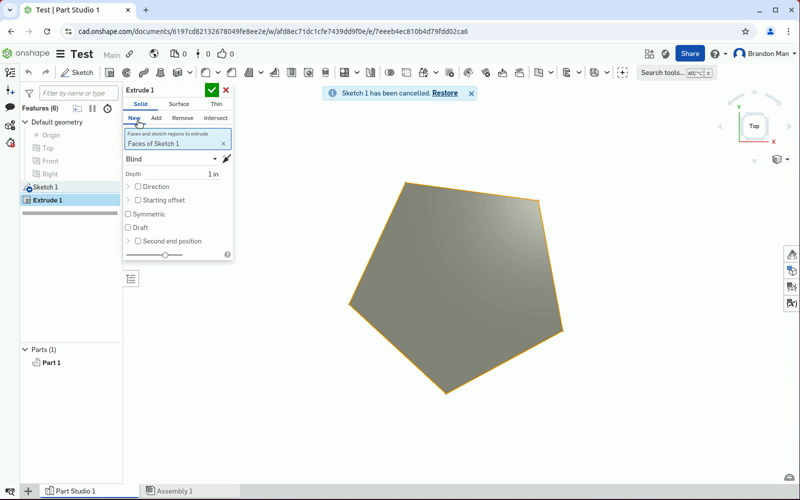
click(137, 120)
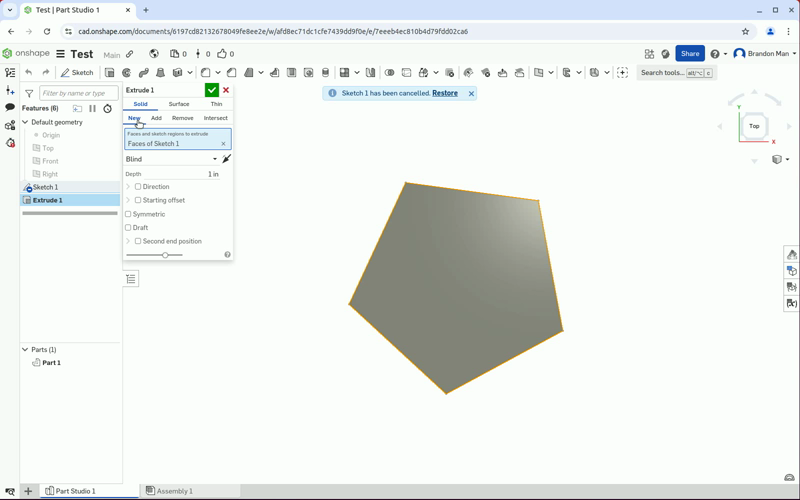
key(tab, 4)
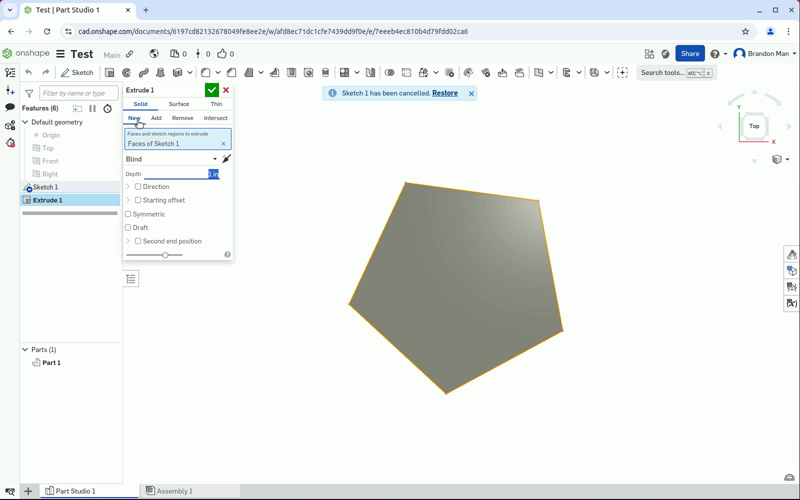
text(8.425)
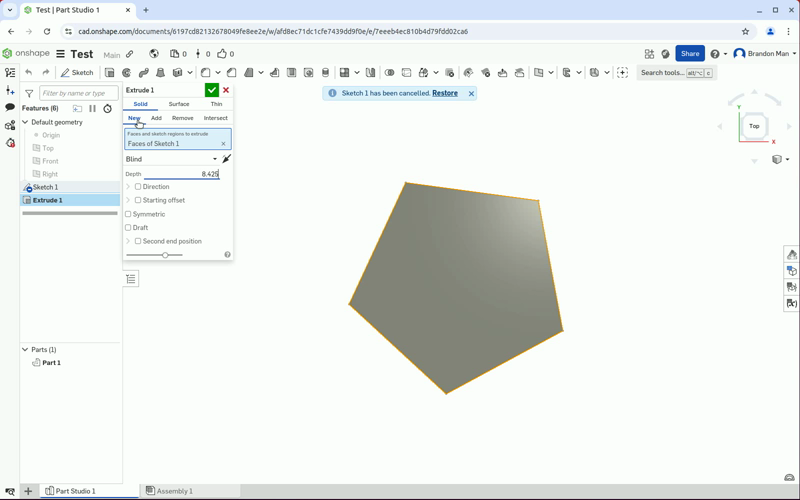
key(enter)
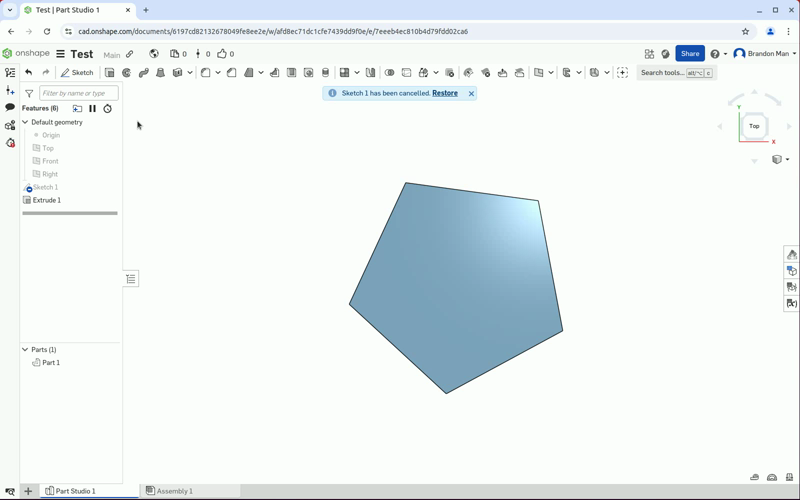
key(shift+h)
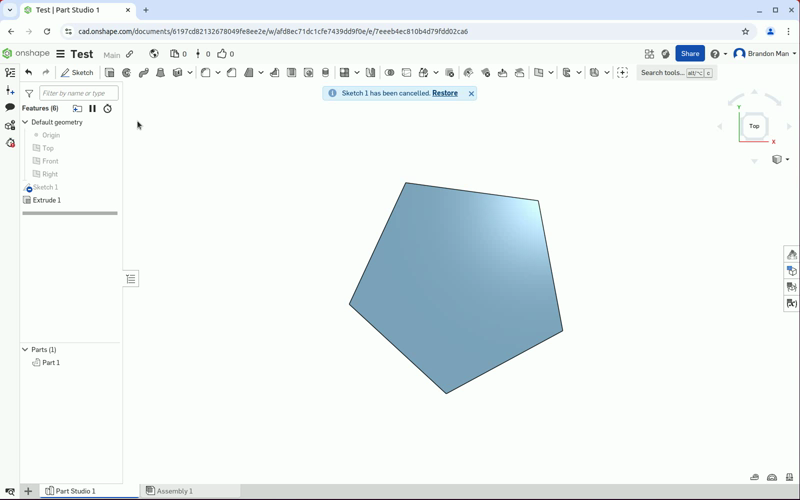
key(shift+h)
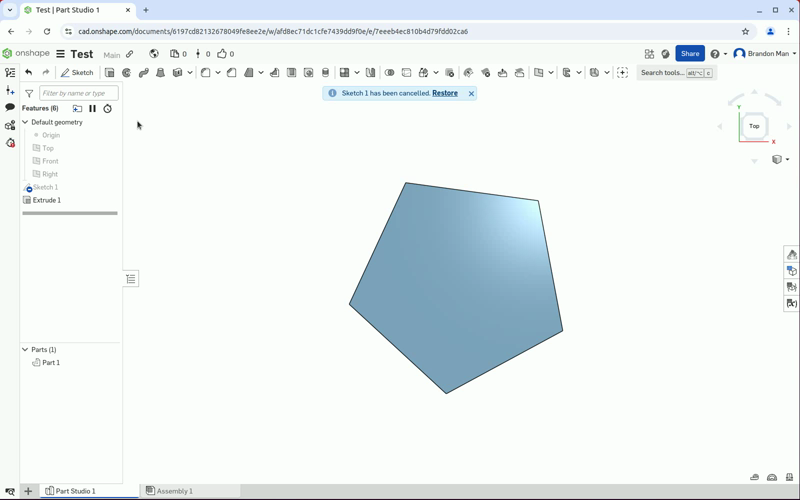
mouse_move(73, 189)
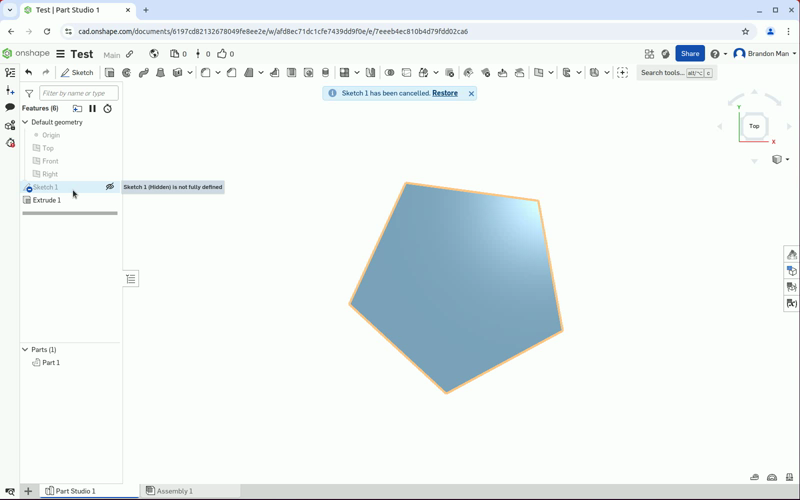
click(73, 189)
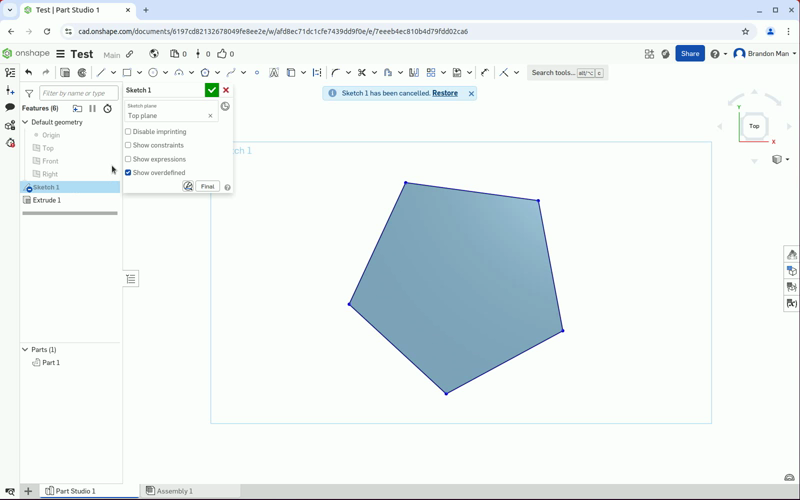
mouse_move(229, 92)
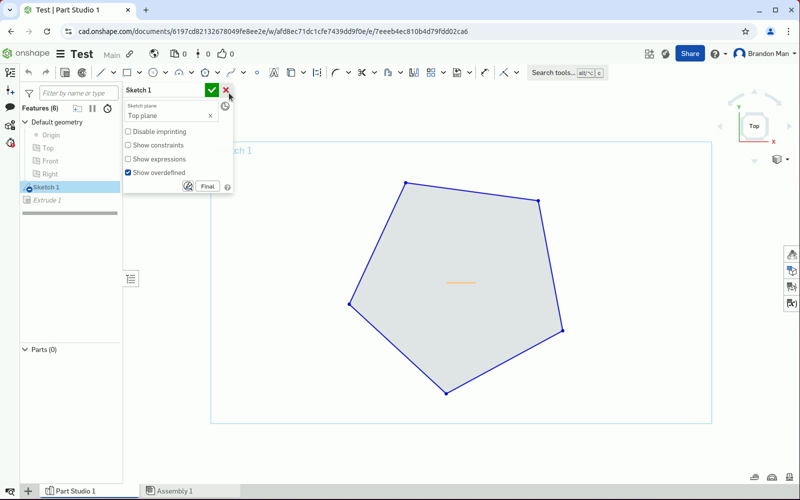
click(229, 92)
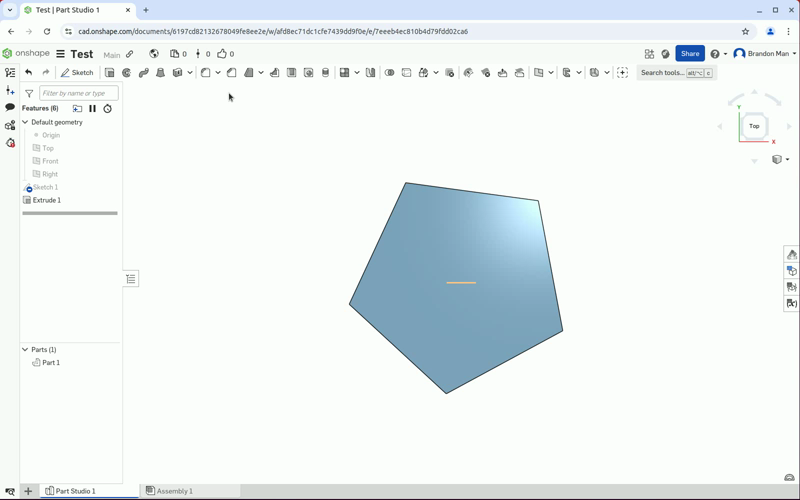
mouse_move(541, 75)
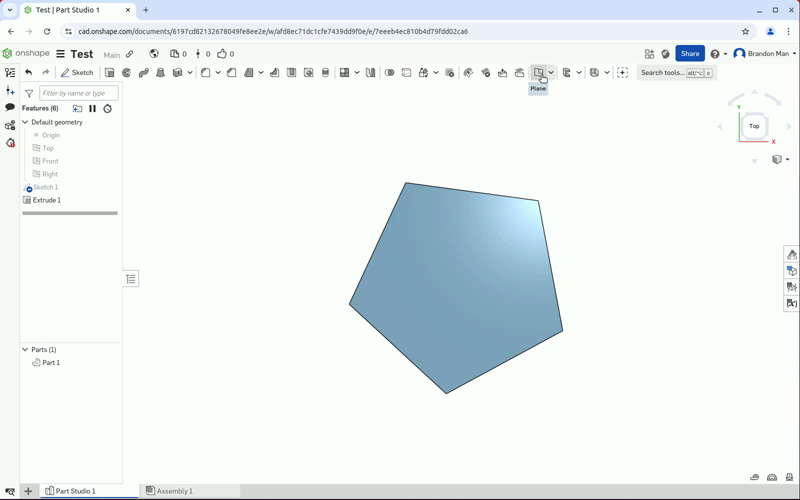
click(541, 75)
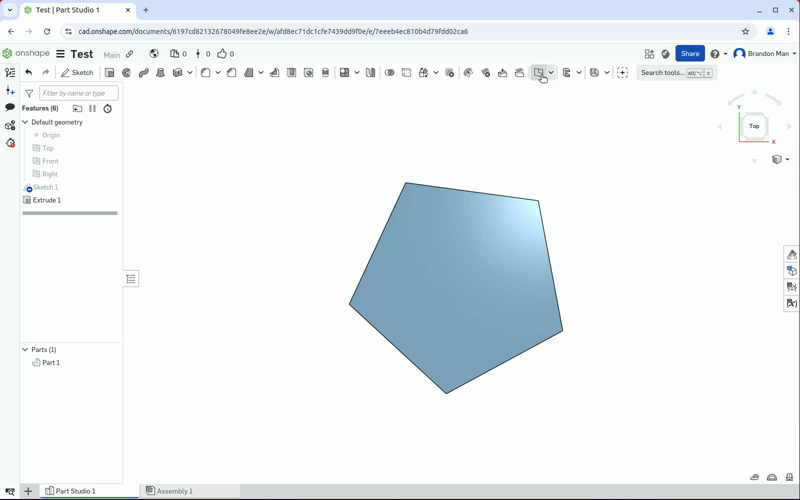
mouse_move(73, 150)
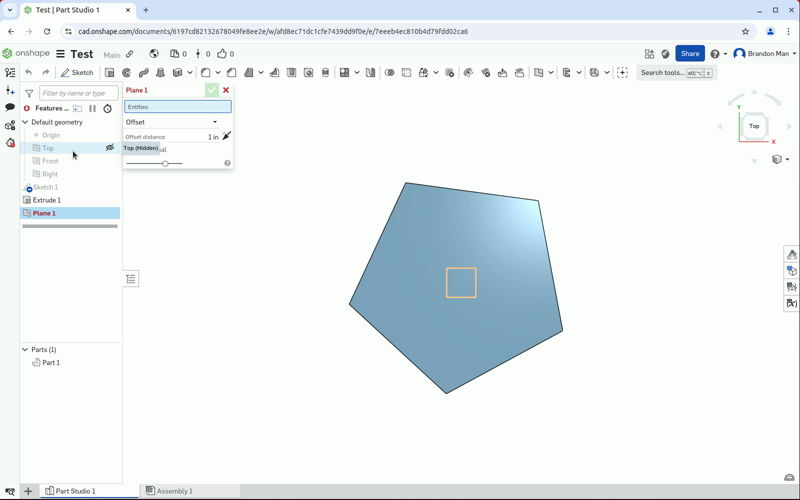
click(73, 150)
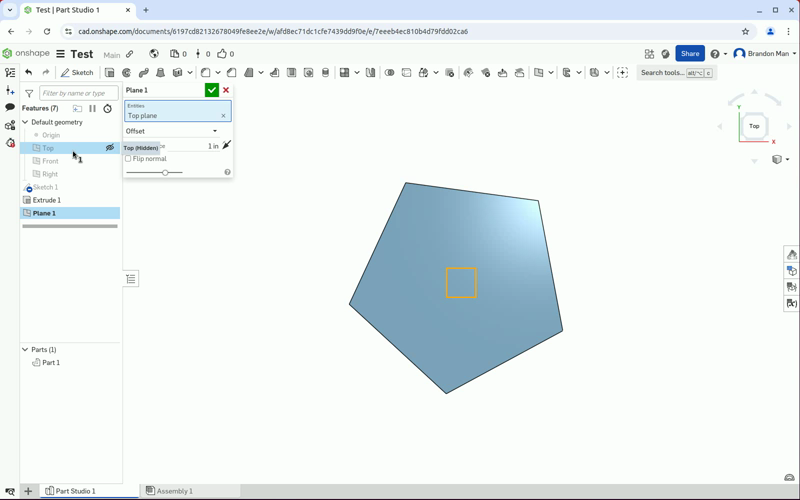
key(tab, 2)
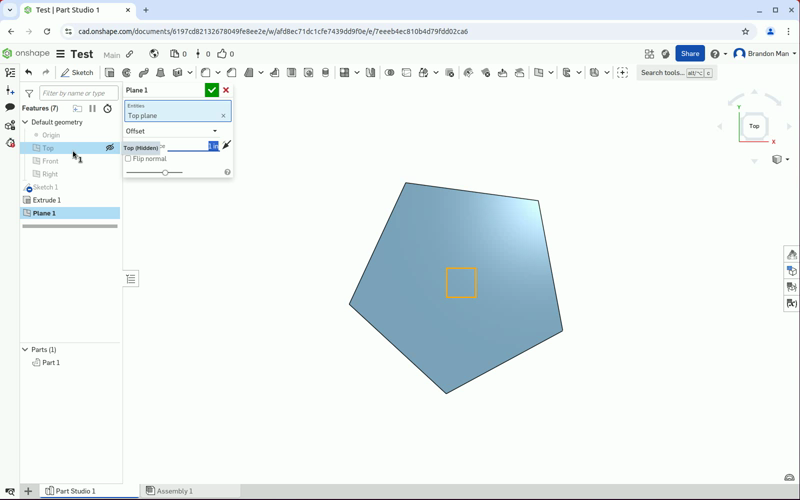
text(8.411)
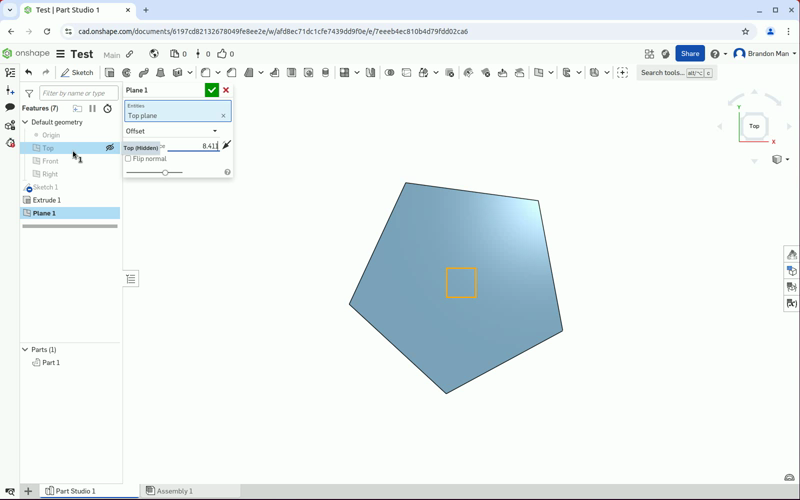
key(enter, 2)
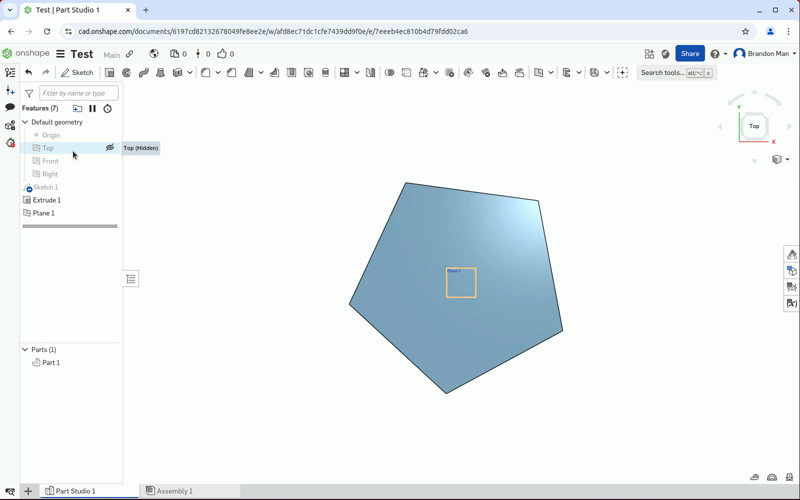
key(shift+s)
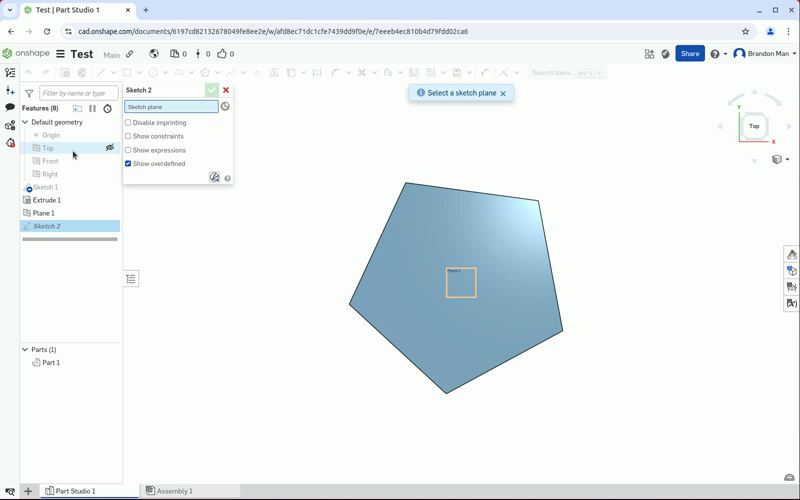
mouse_move(73, 215)
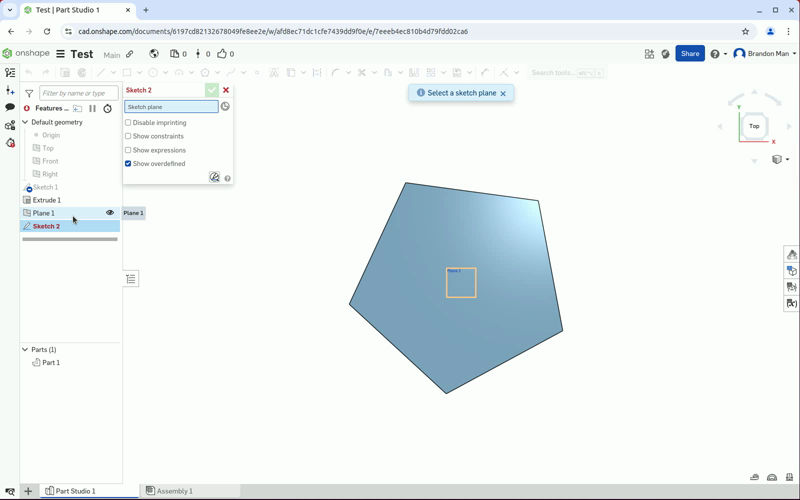
click(73, 215)
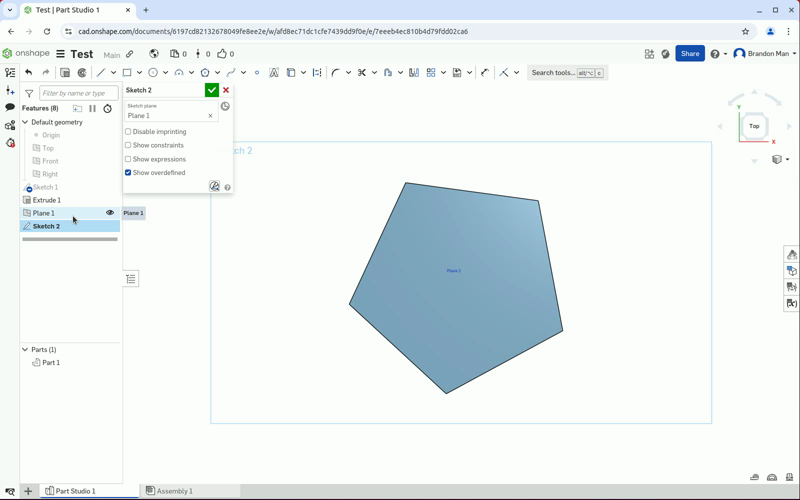
mouse_move(73, 352)
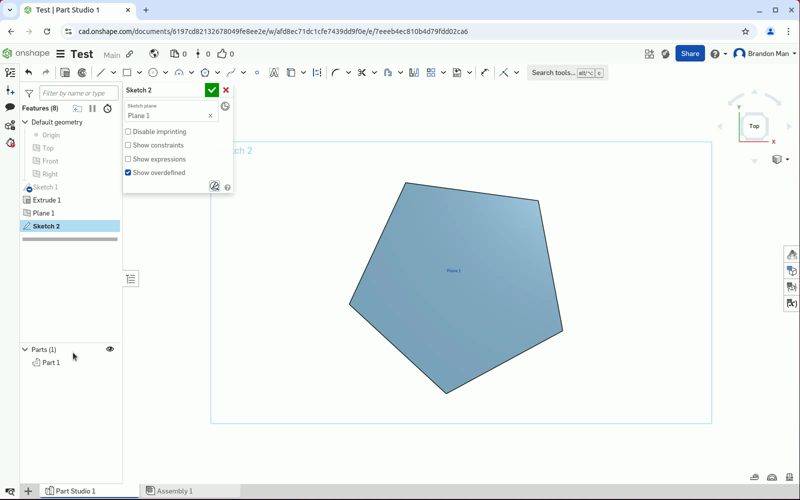
key(y)
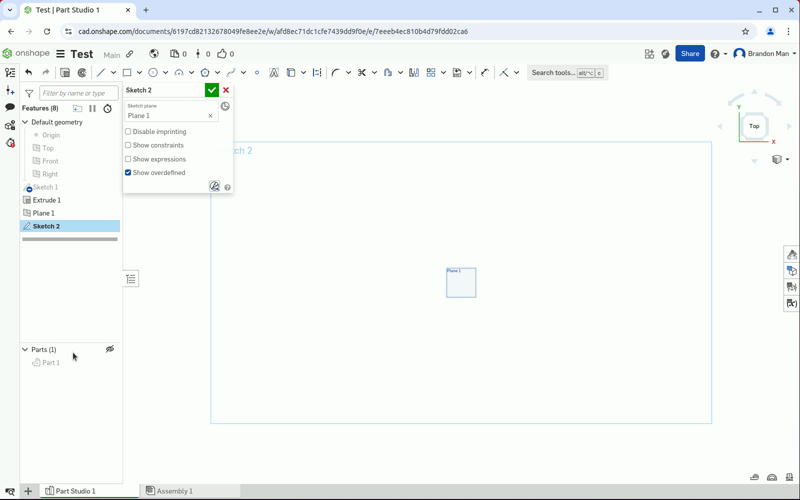
key(l)
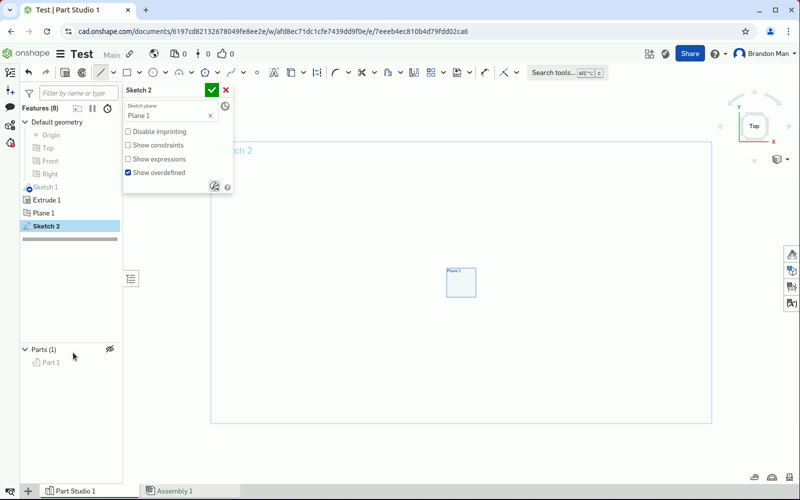
key_down(shift)
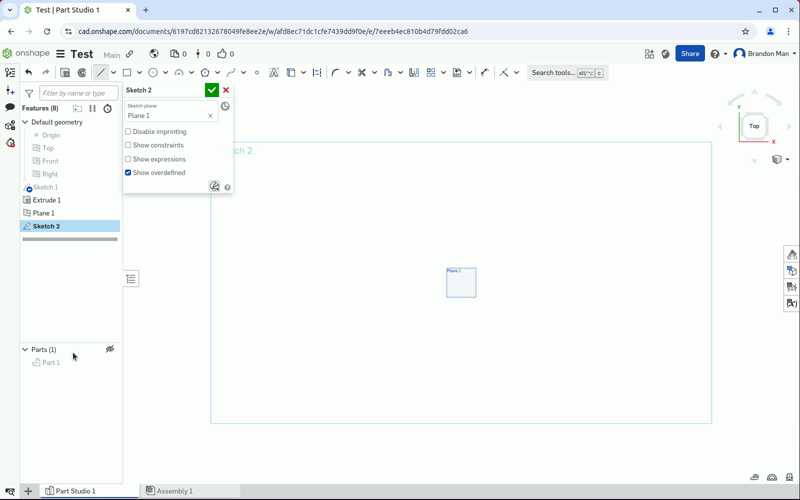
mouse_move(384, 260)
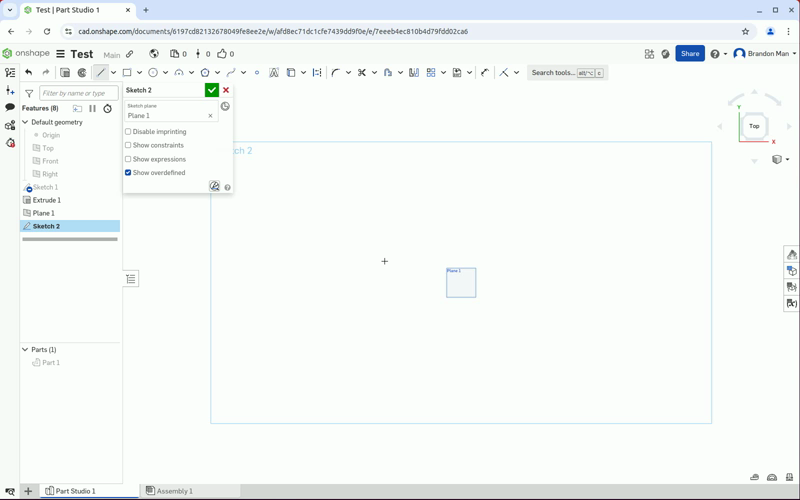
click(384, 260)
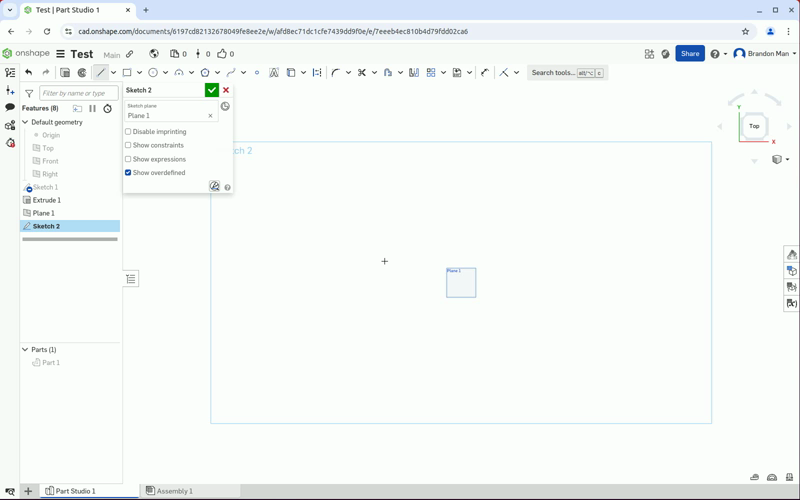
key_up(shift)
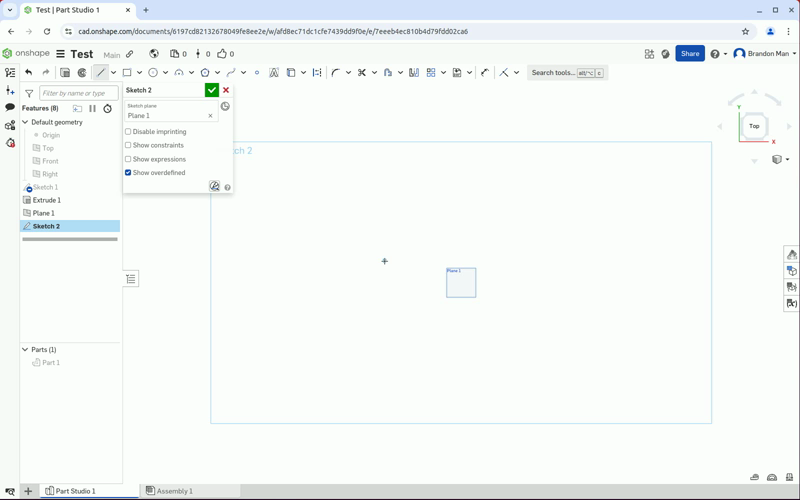
key_down(shift)
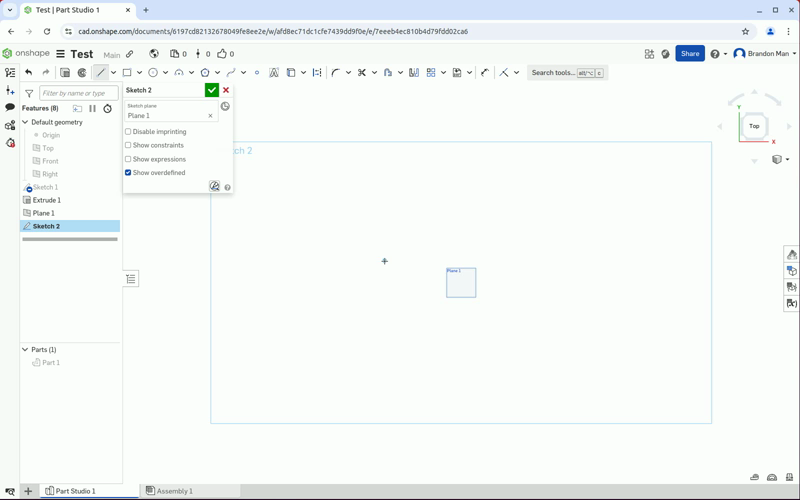
mouse_move(416, 347)
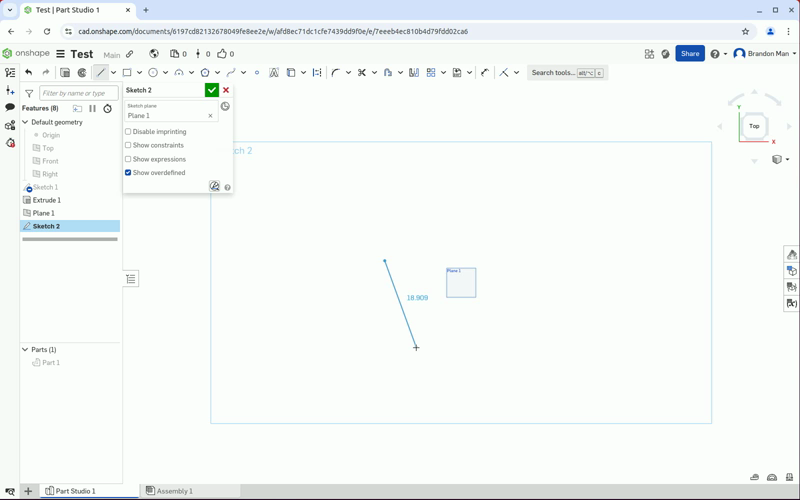
click(416, 347)
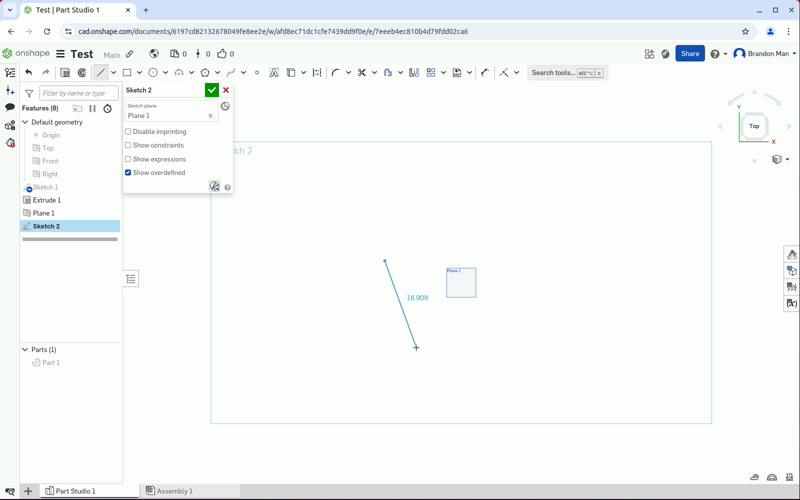
key_up(shift)
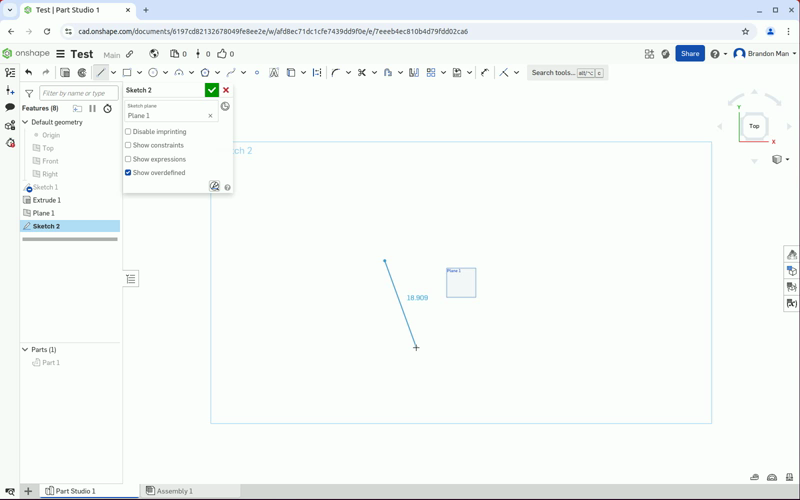
key_down(shift)
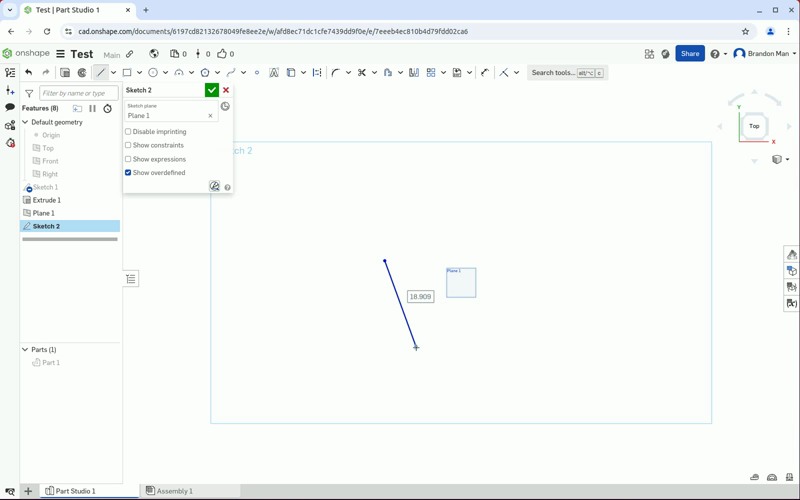
mouse_move(509, 344)
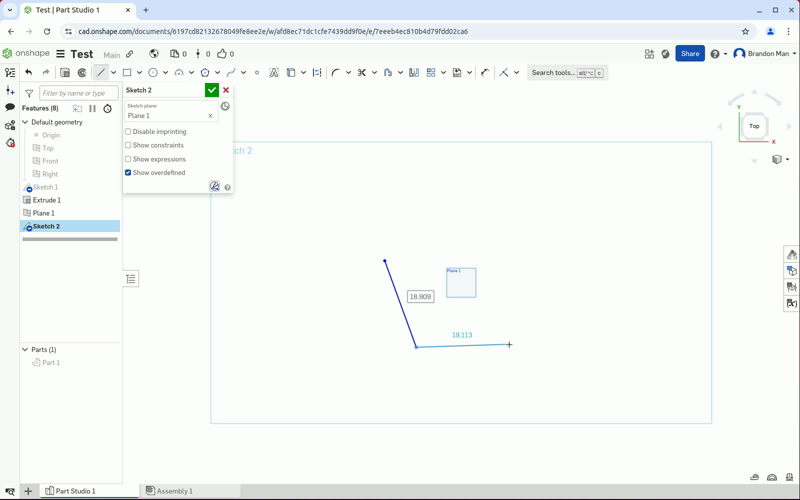
click(509, 344)
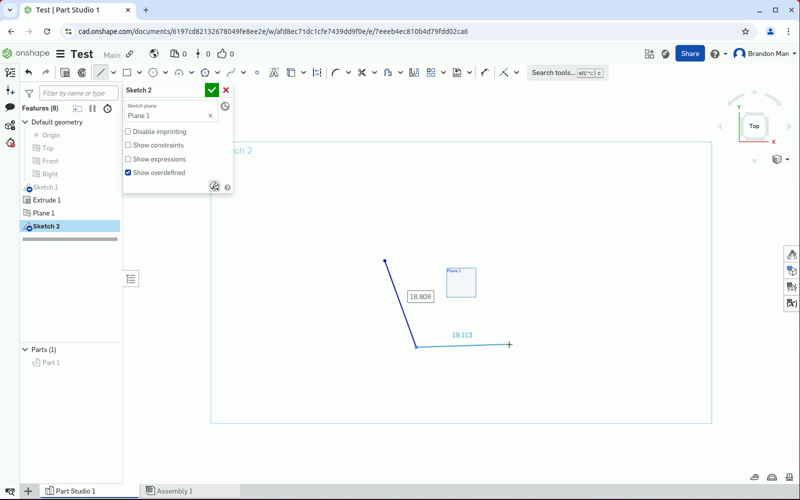
key_up(shift)
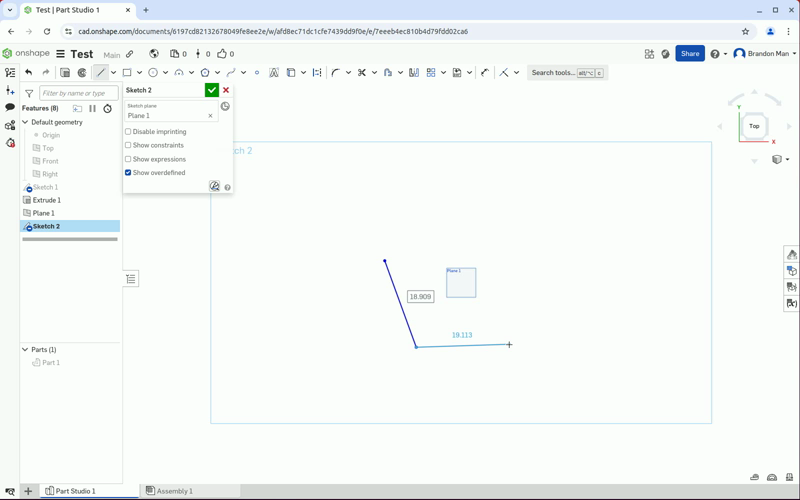
key_down(shift)
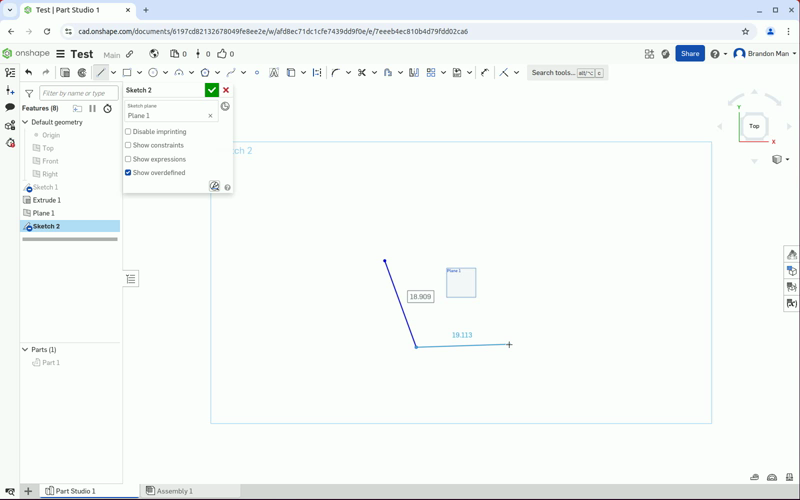
mouse_move(534, 255)
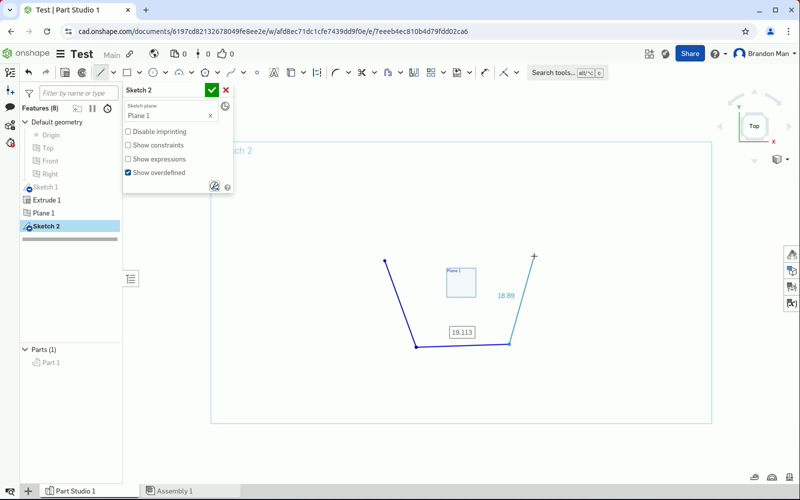
click(534, 255)
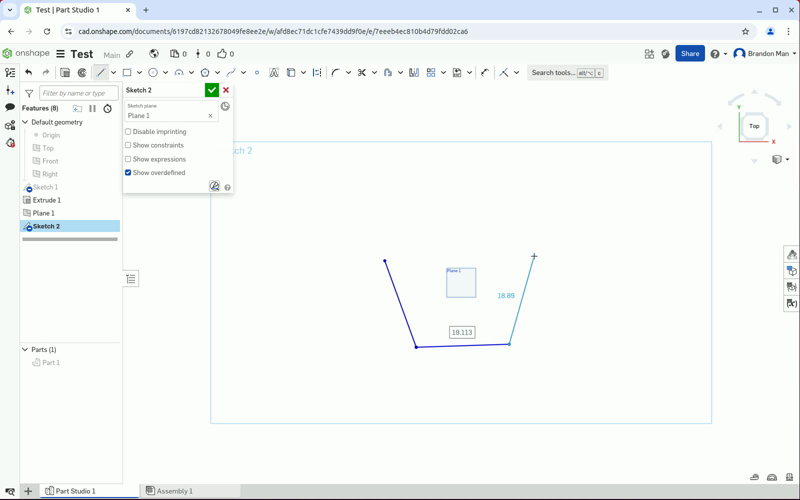
key_up(shift)
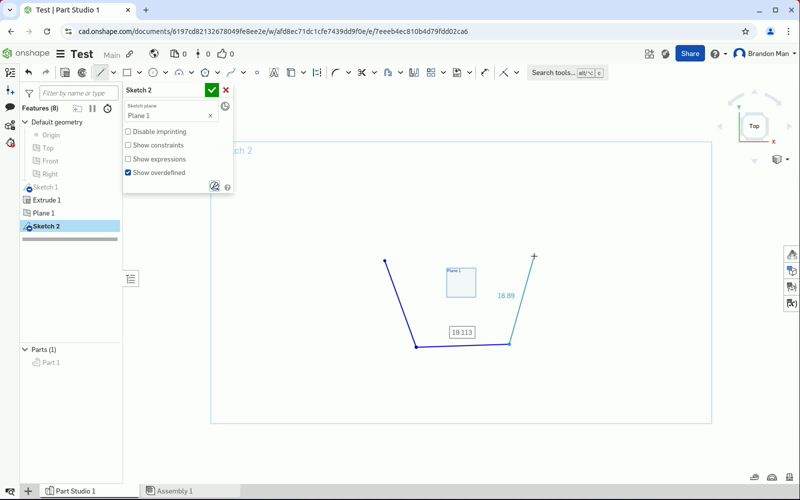
key_down(shift)
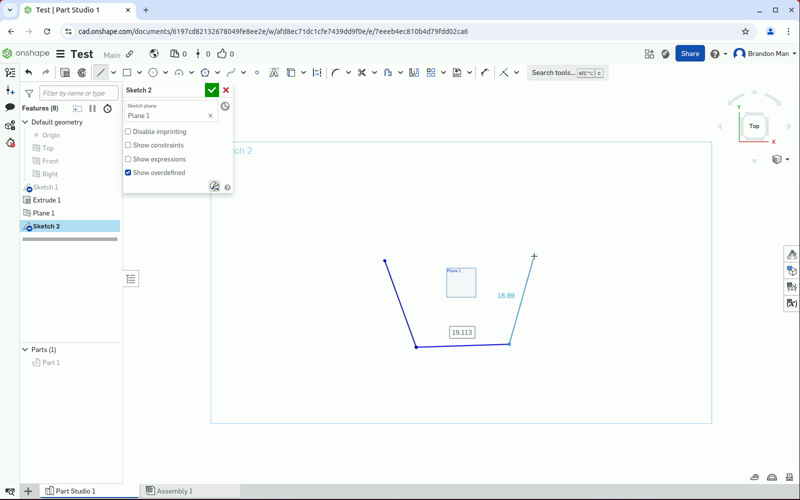
mouse_move(456, 204)
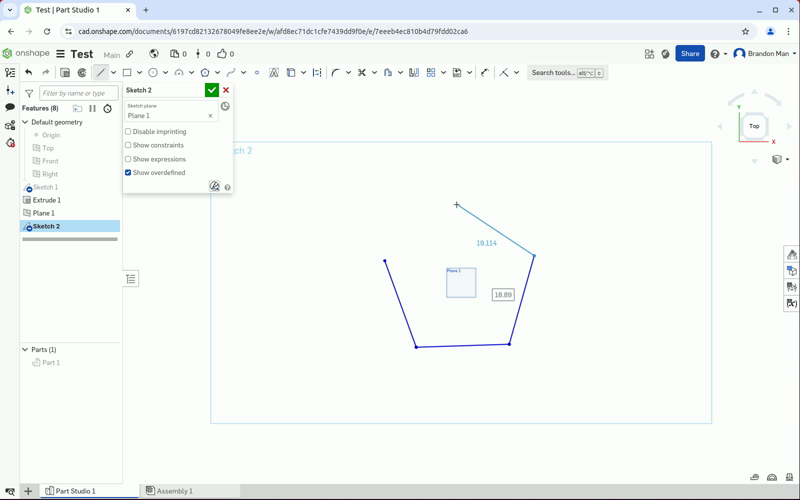
click(456, 204)
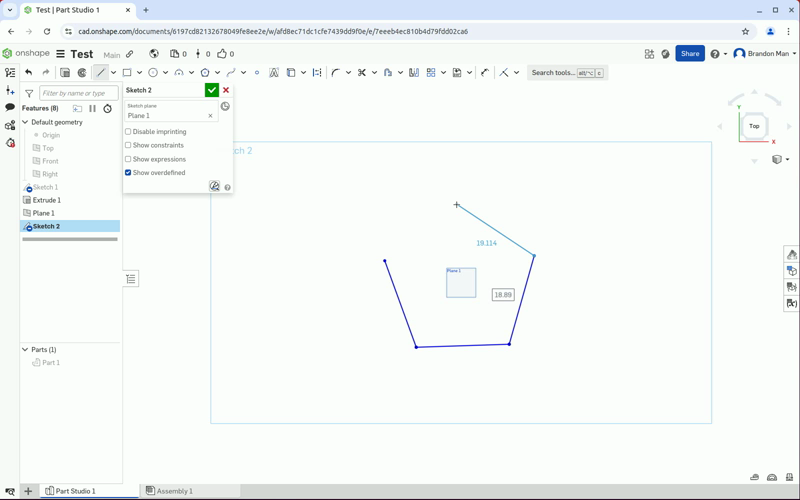
key_up(shift)
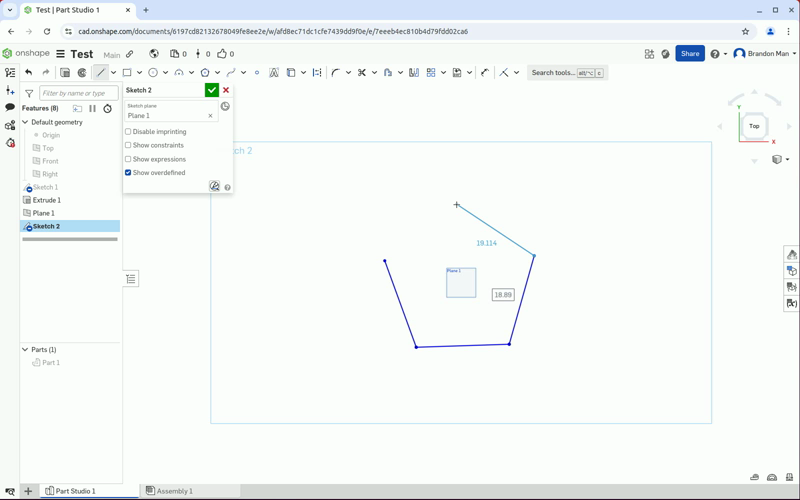
key_down(shift)
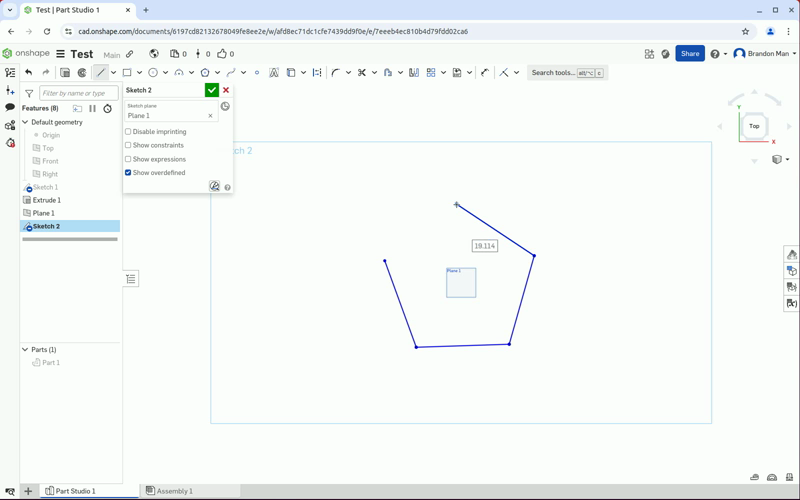
mouse_move(384, 260)
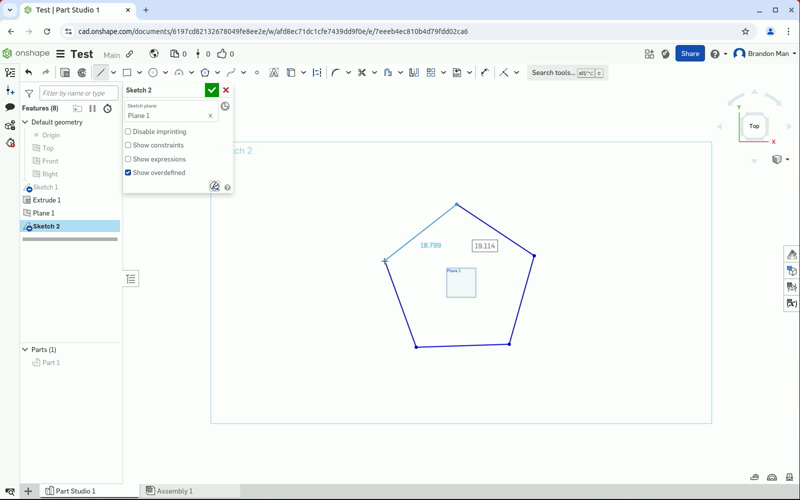
key_up(shift)
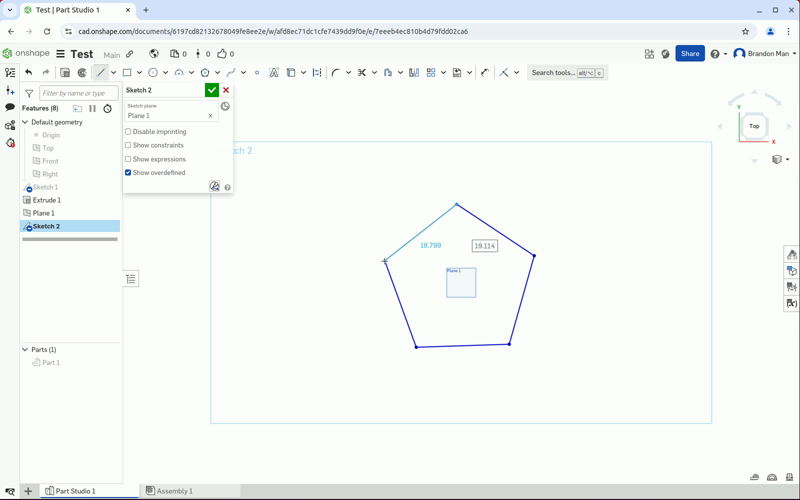
click(384, 260)
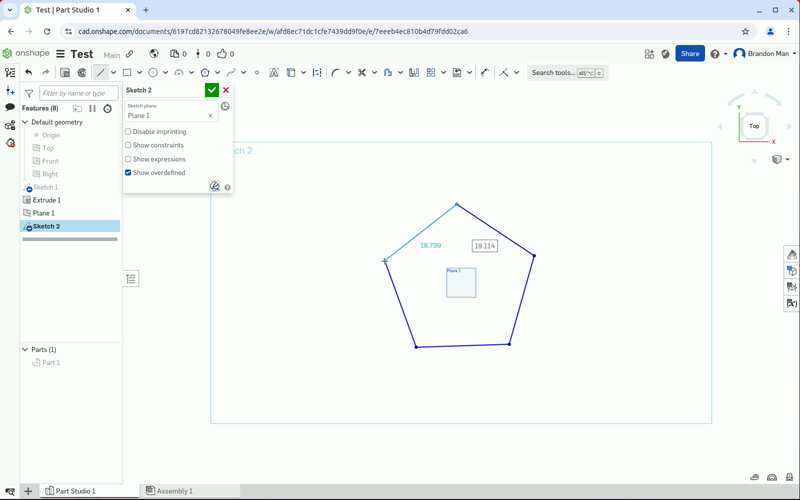
key(esc)
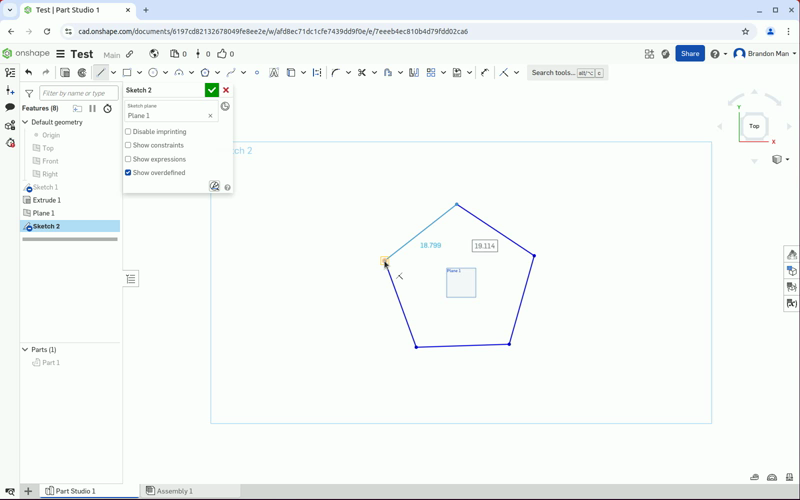
mouse_move(427, 329)
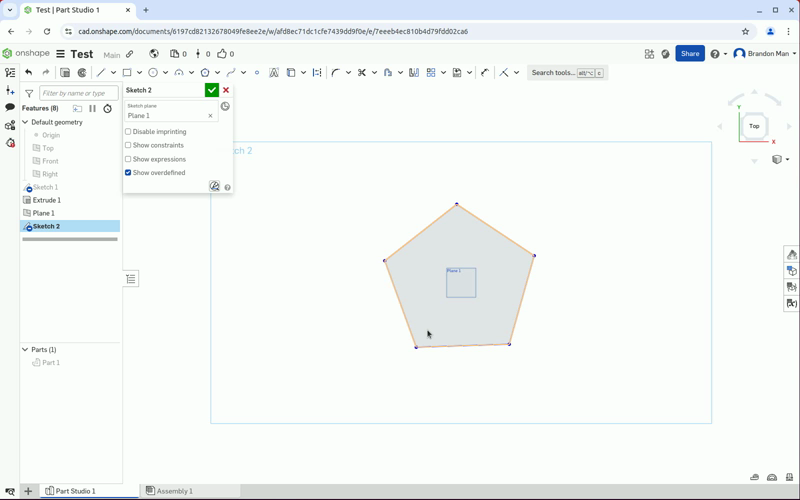
click(427, 329)
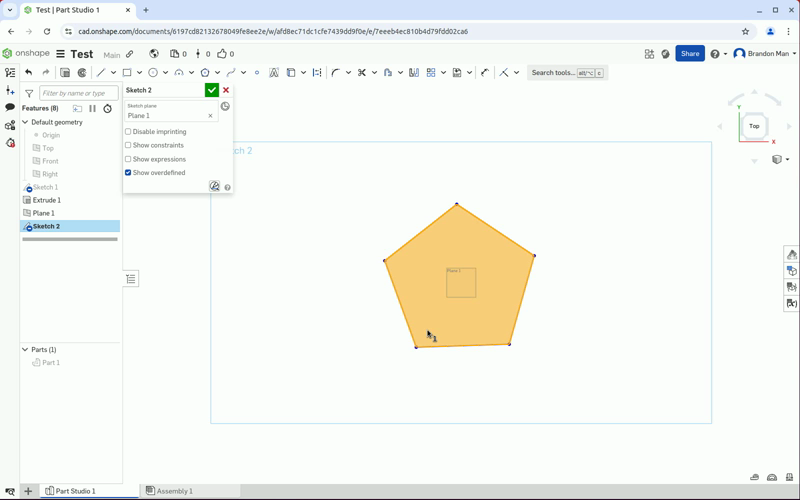
mouse_move(73, 352)
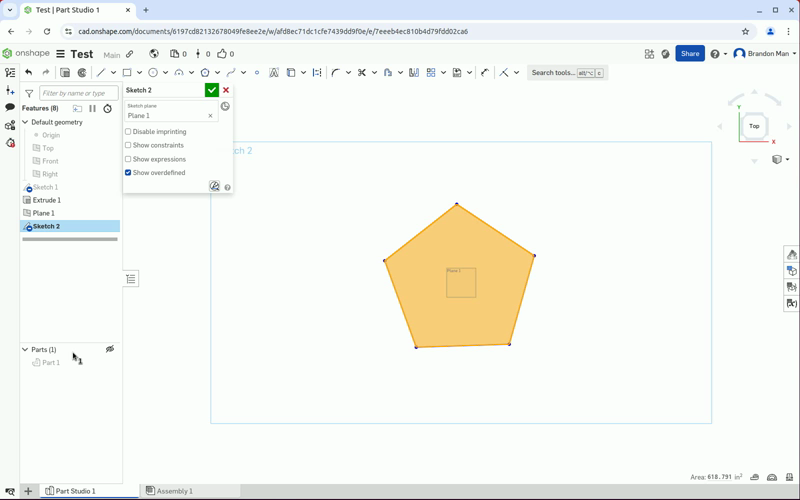
key(shift+y)
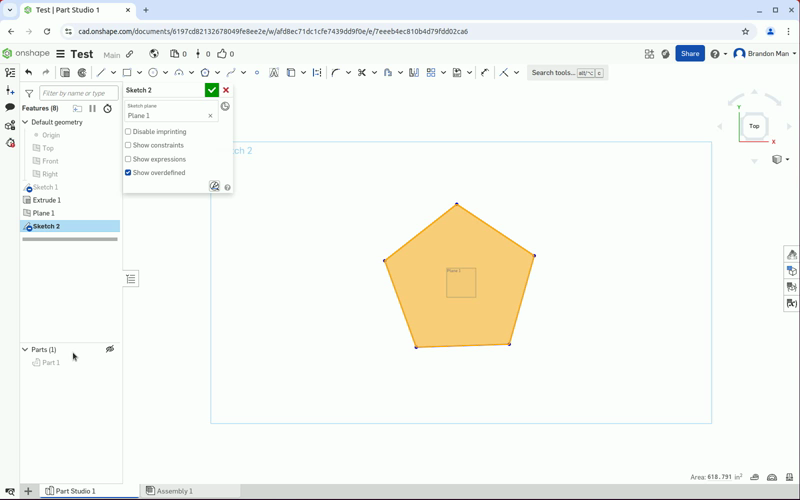
key(shift+e)
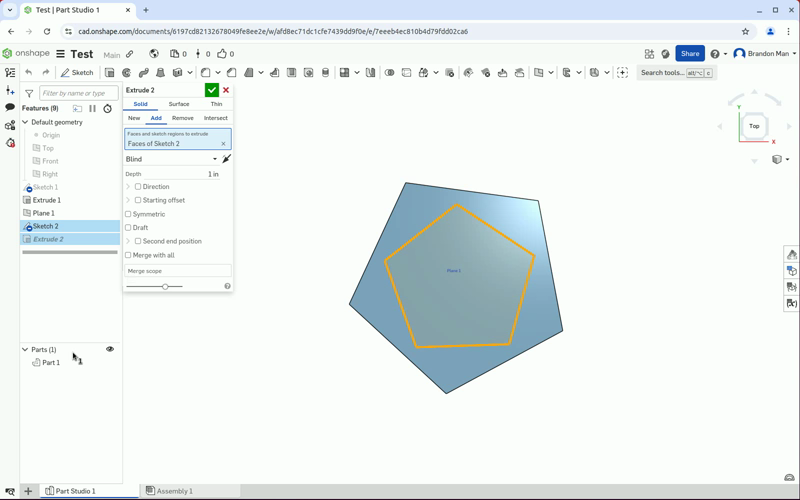
mouse_move(143, 106)
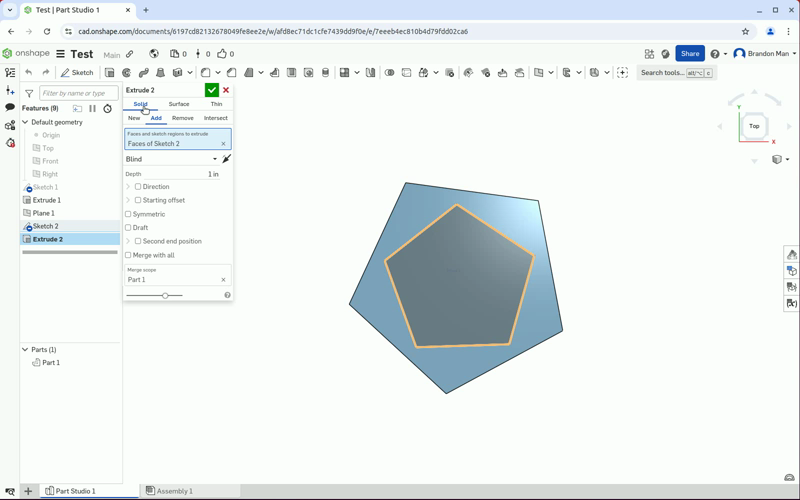
click(143, 106)
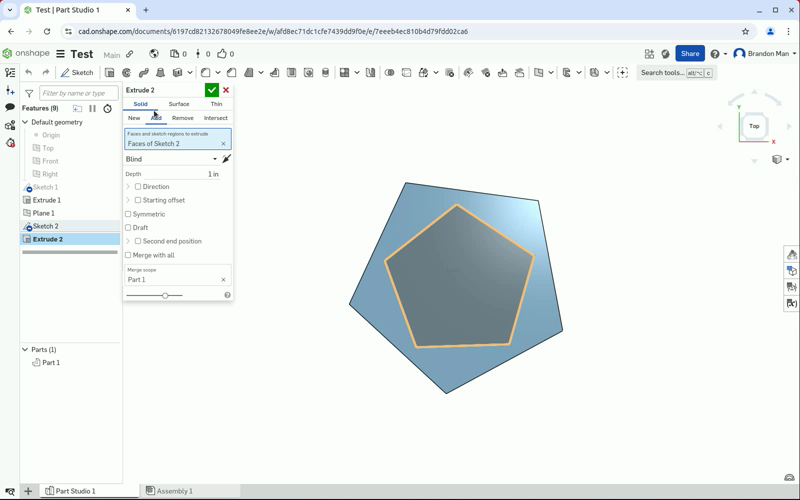
mouse_move(186, 120)
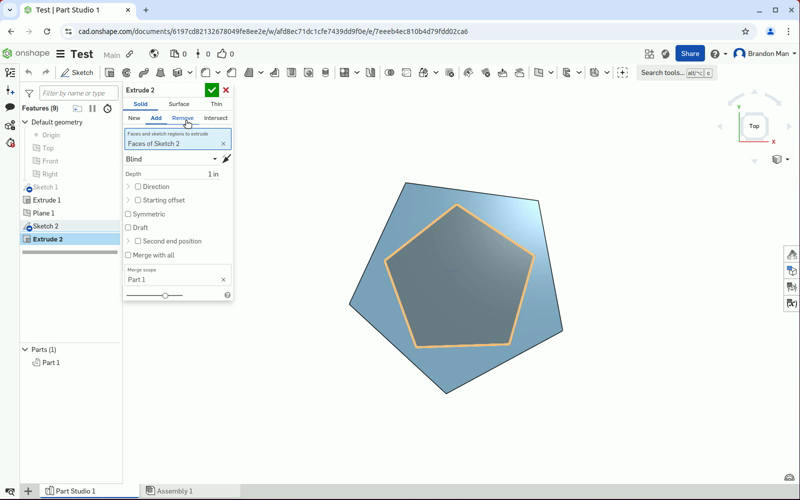
click(186, 120)
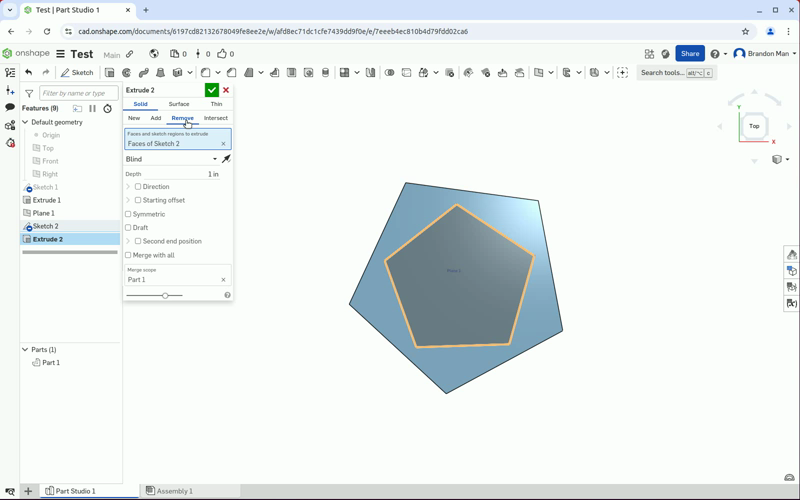
key(tab, 4)
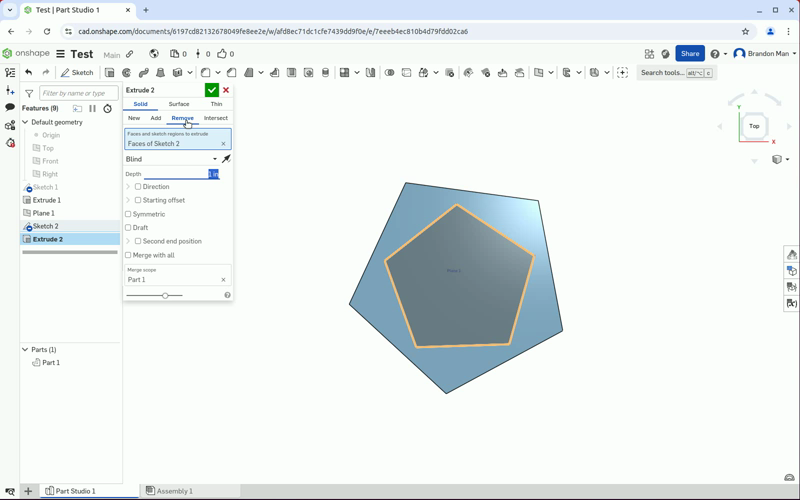
text(6.74)
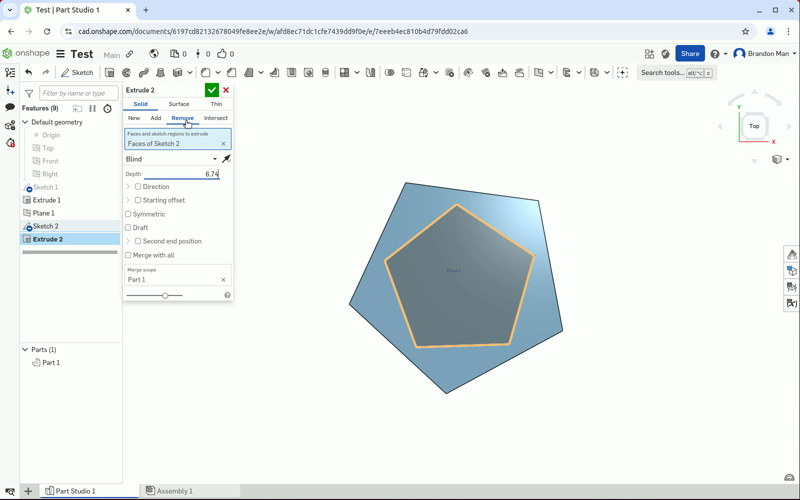
key(tab, 6)
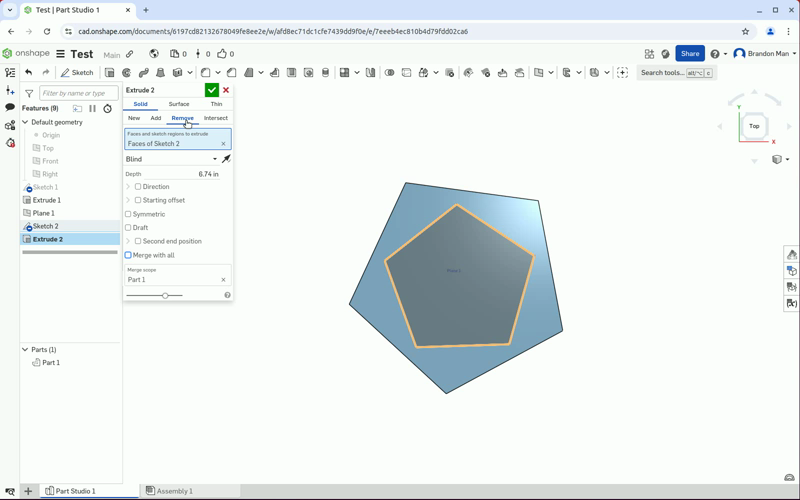
key(space)
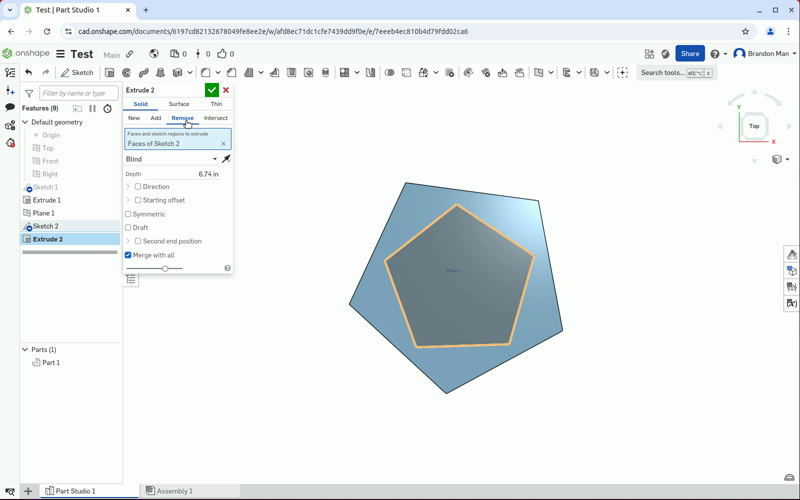
key(enter)
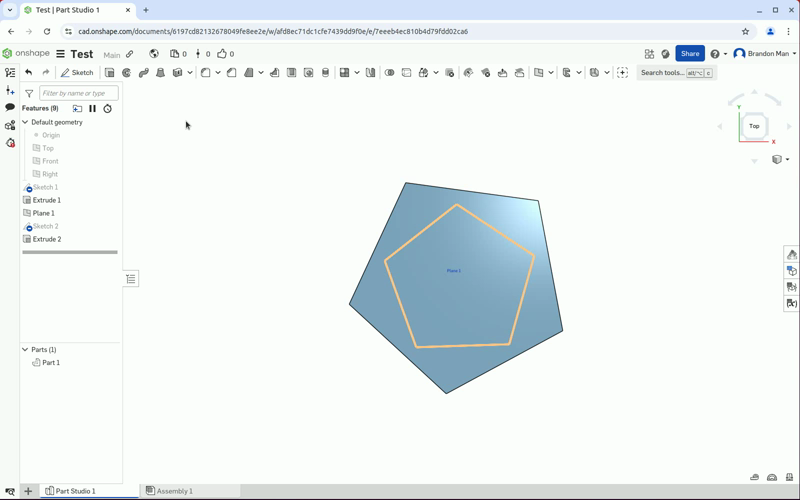
key(shift+h)
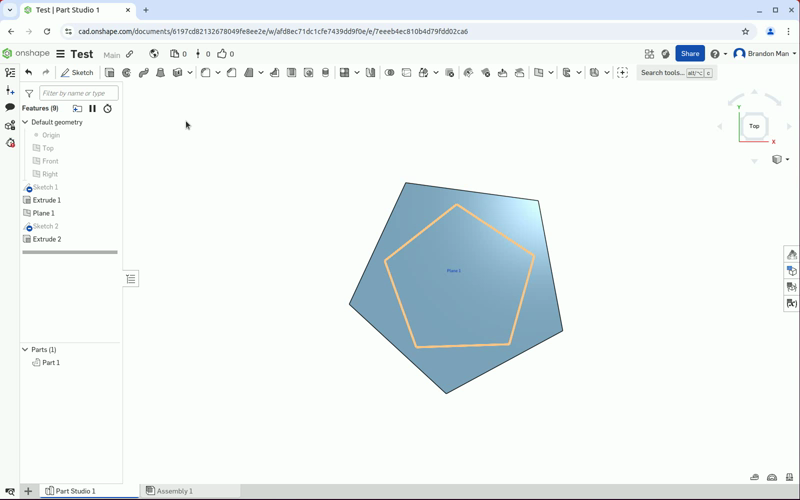
key(shift+h)
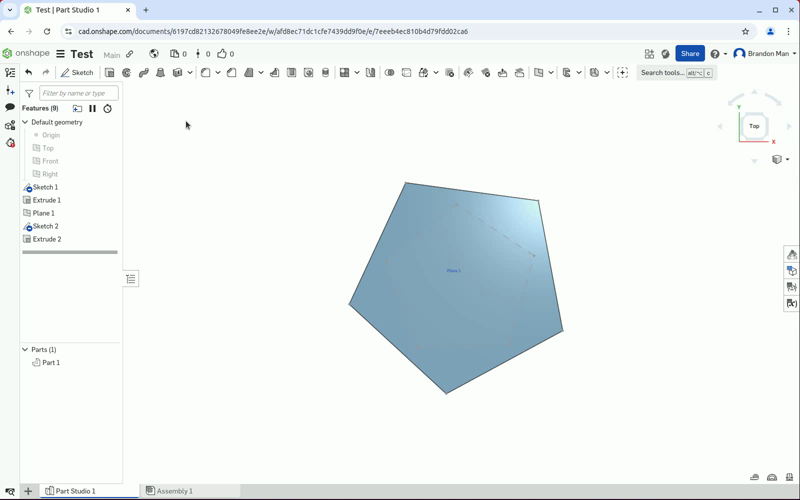
key(shift+7)
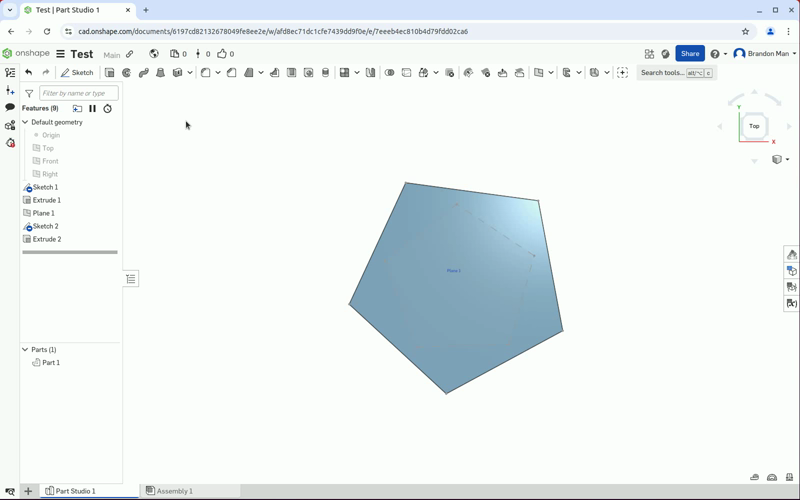
key(up, 3)
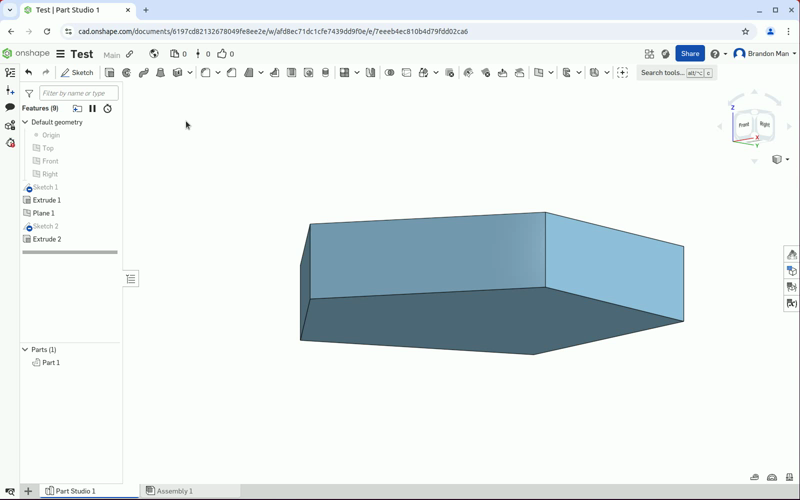
key(left, 3)
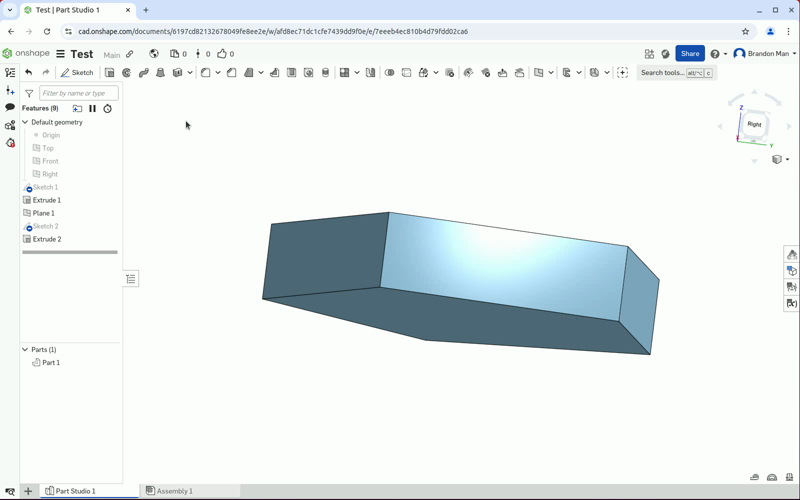
key(right, 3)
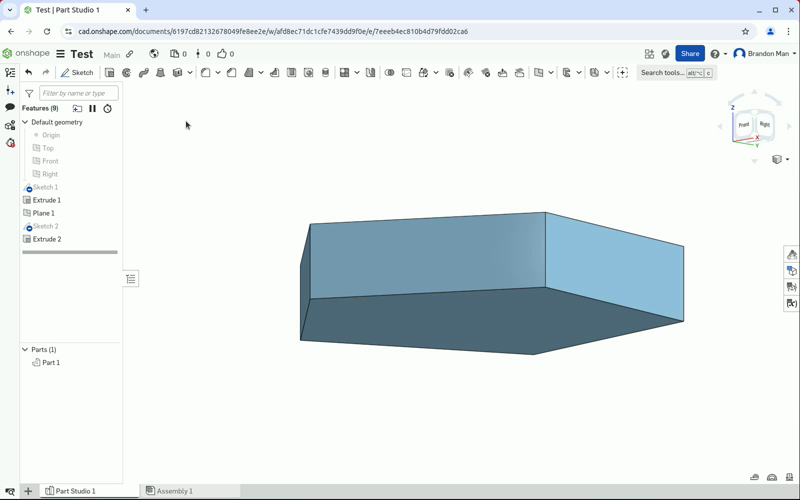
key(down, 3)
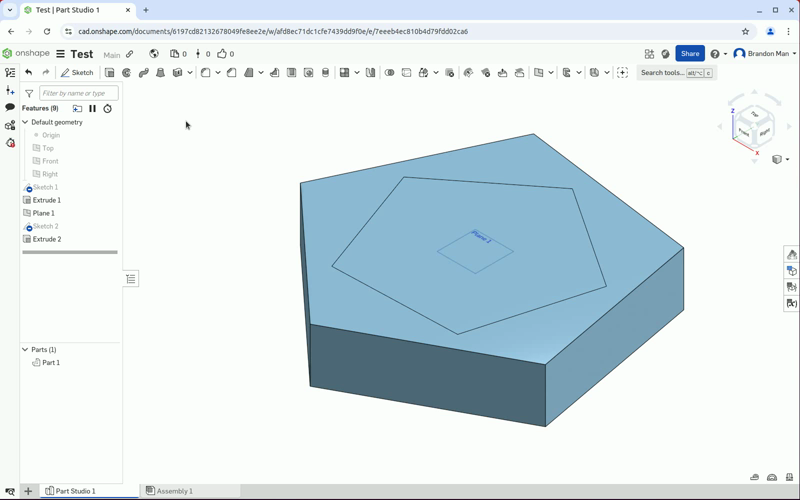
mouse_move(73, 189)
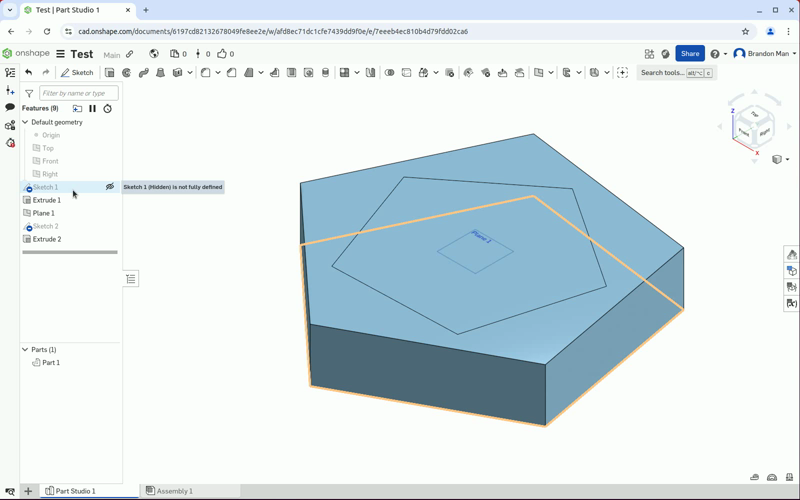
click(73, 189)